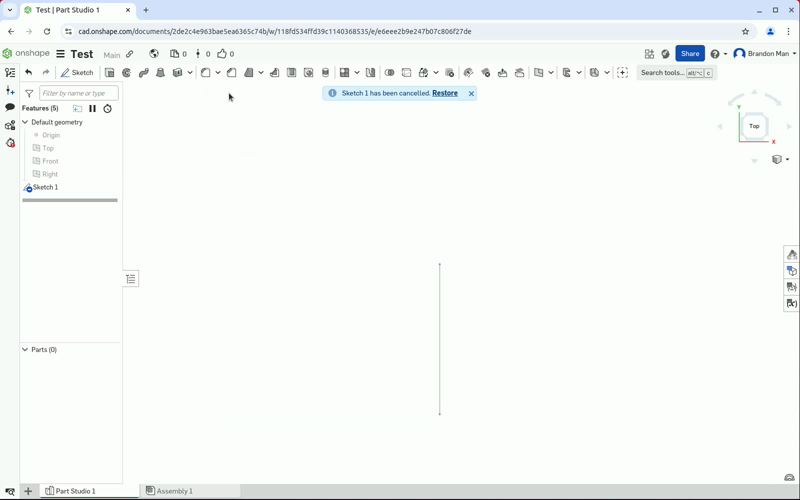
key(shift+h)
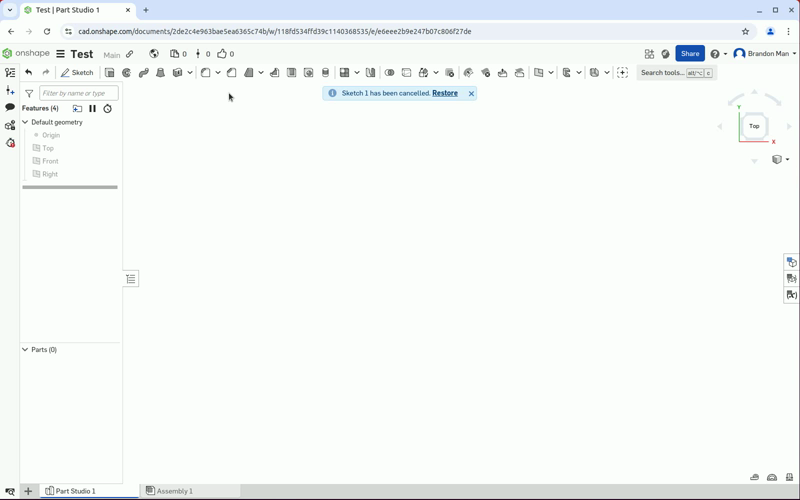
mouse_move(73, 352)
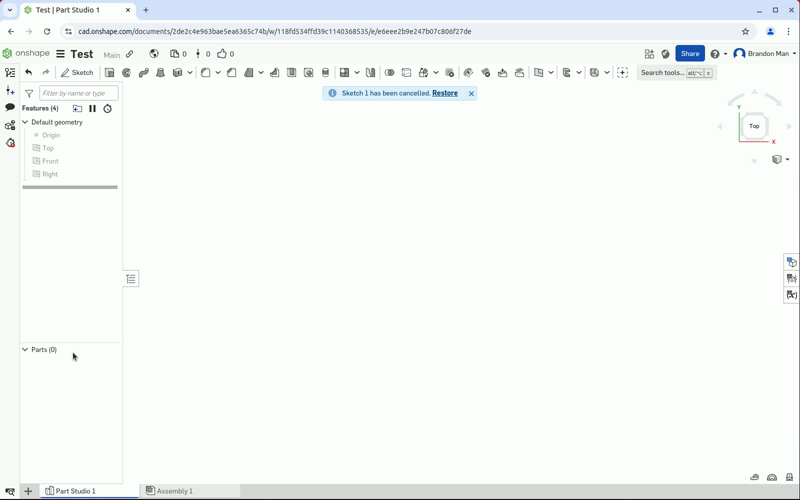
key(y)
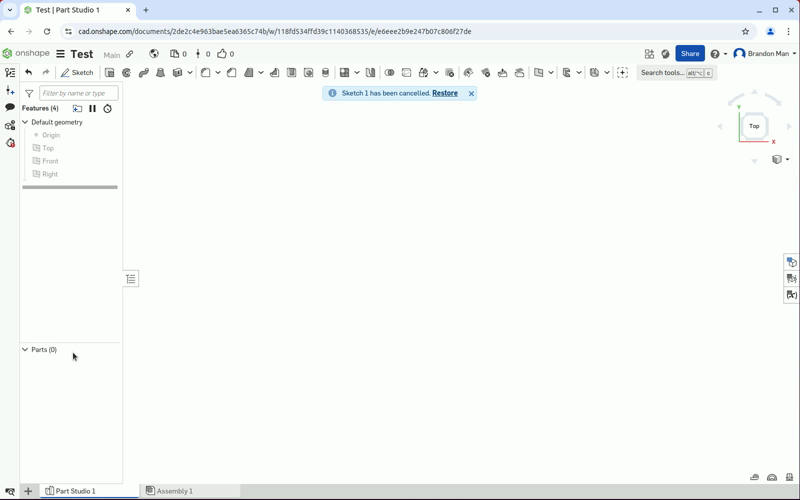
key(shift+p)
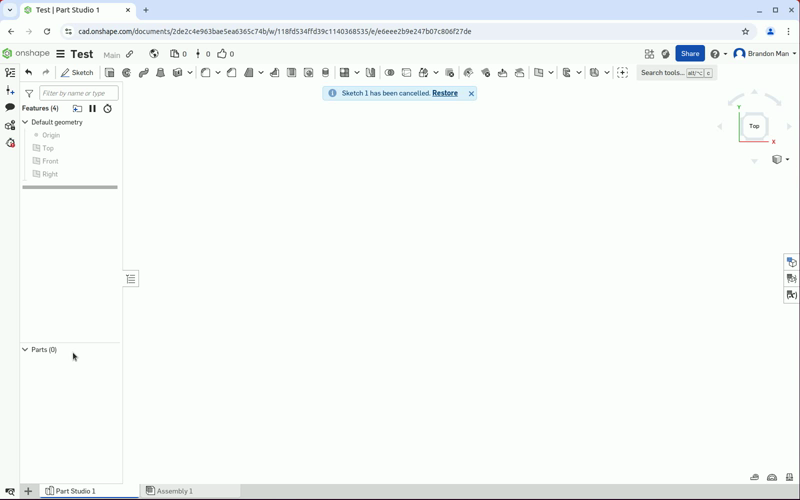
key(space)
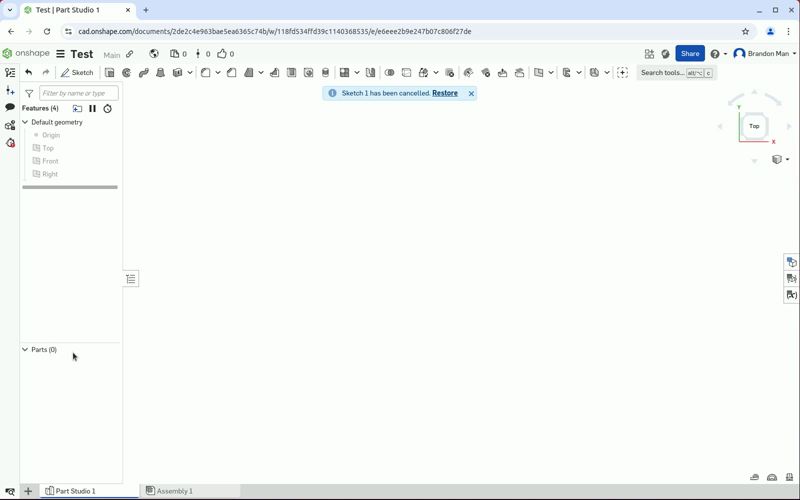
key_down(shift)
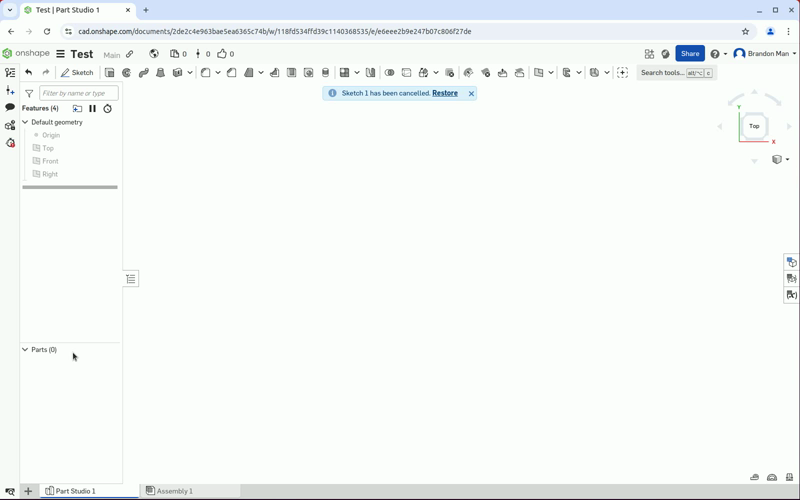
key(up)
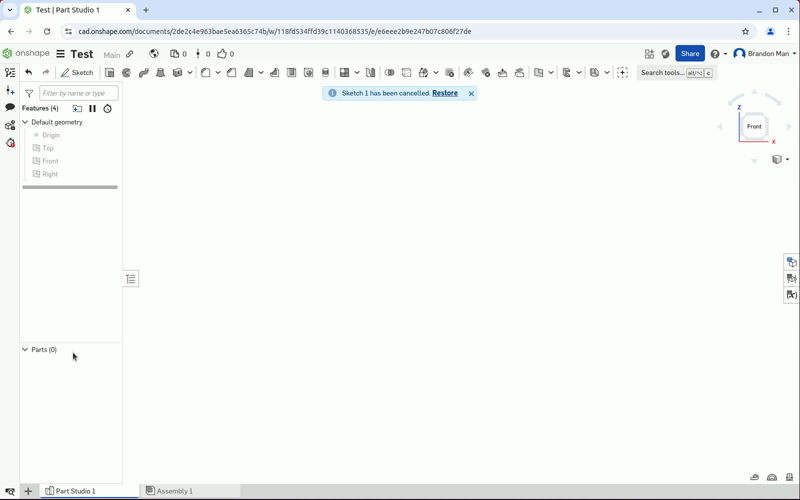
key_up(shift)
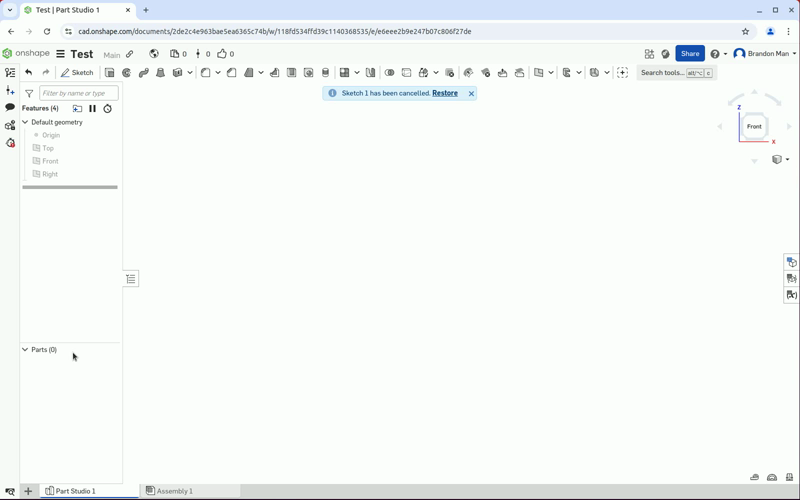
mouse_move(73, 352)
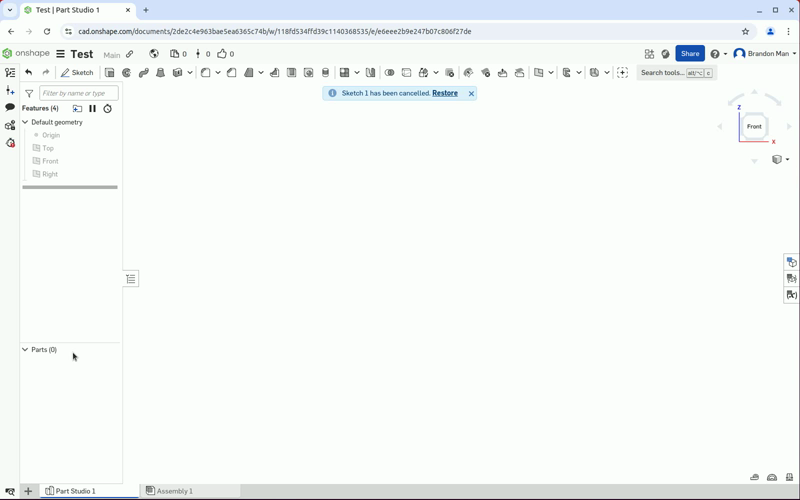
key(shift+y)
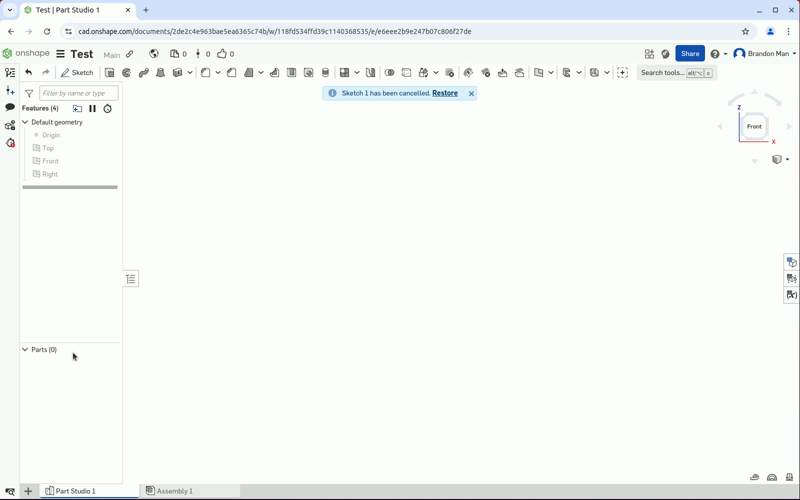
key(shift+s)
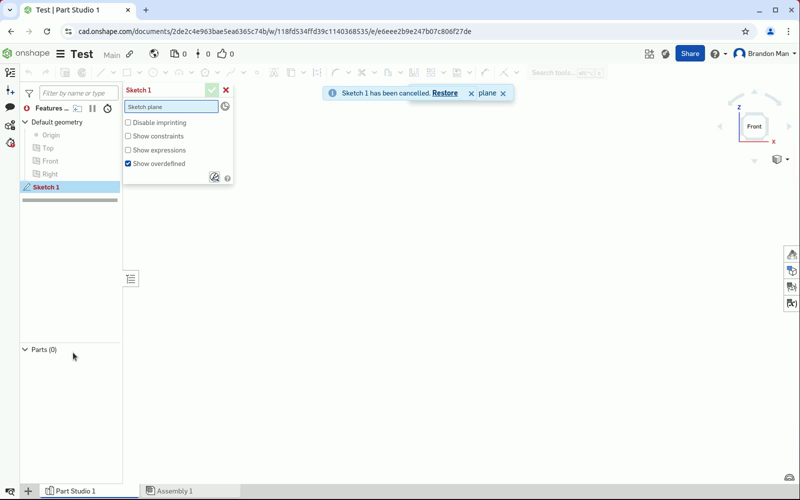
mouse_move(73, 163)
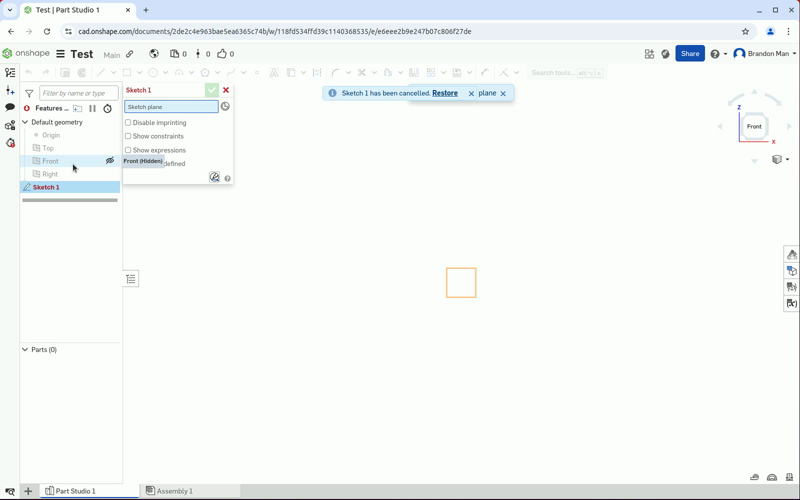
click(73, 163)
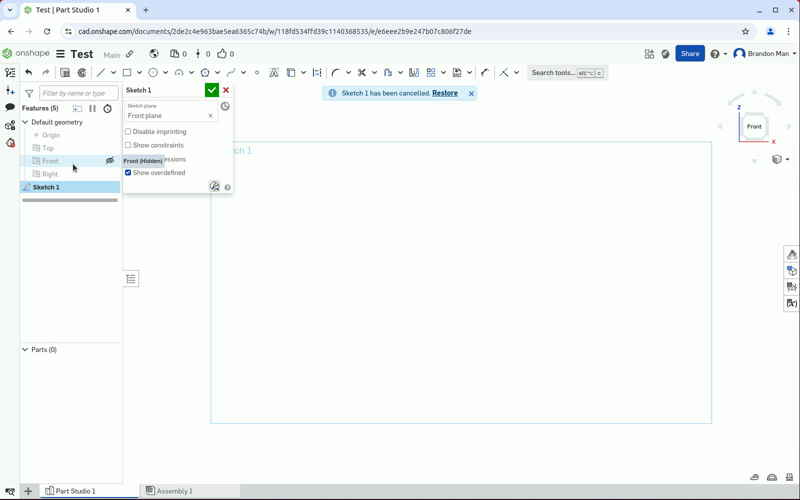
mouse_move(73, 352)
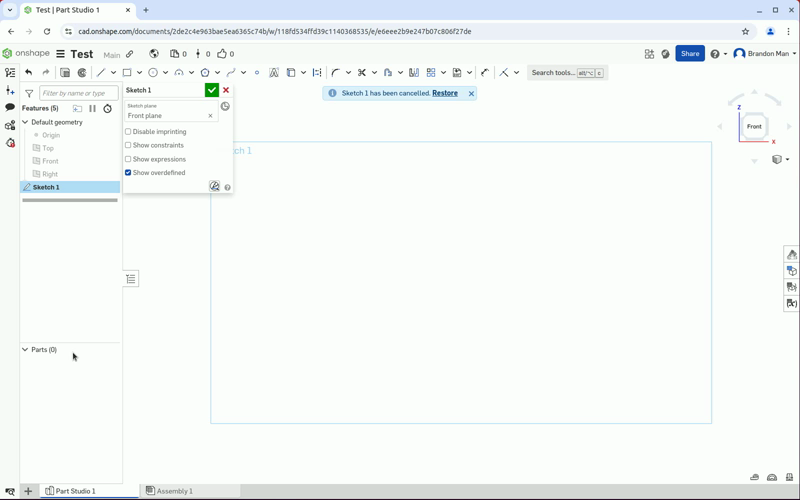
key(y)
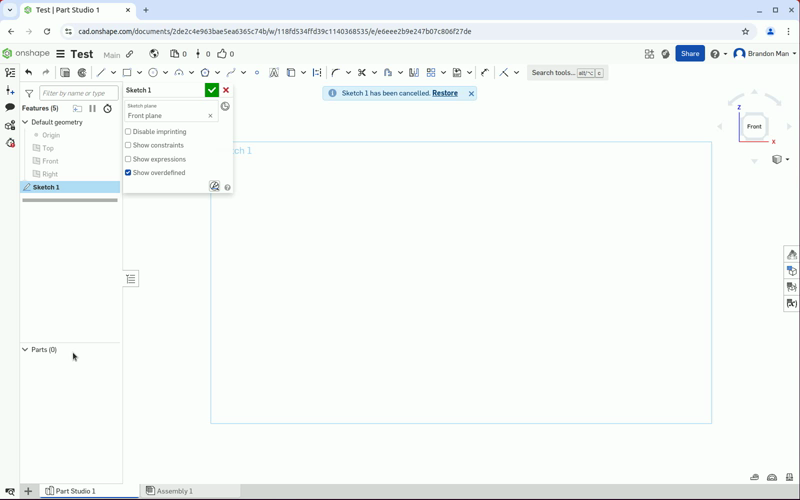
key(a)
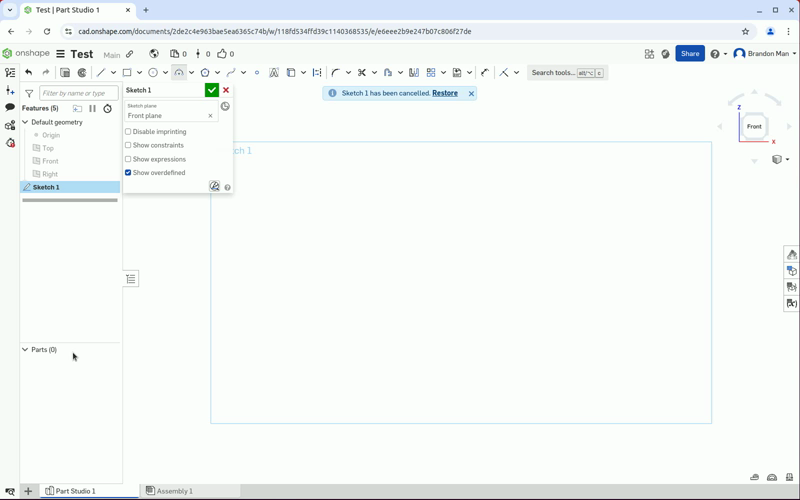
key_down(shift)
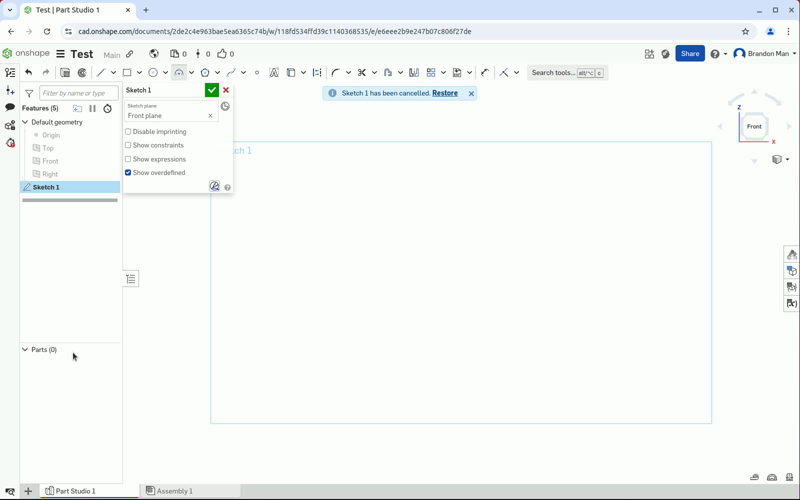
mouse_move(467, 292)
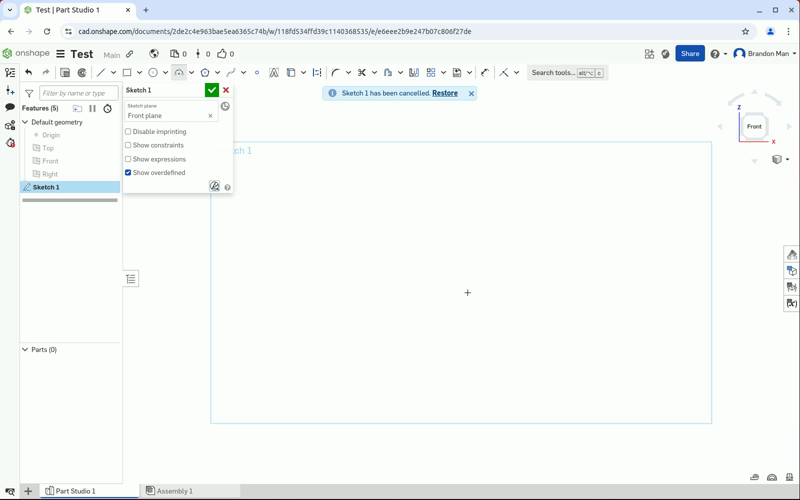
click(467, 292)
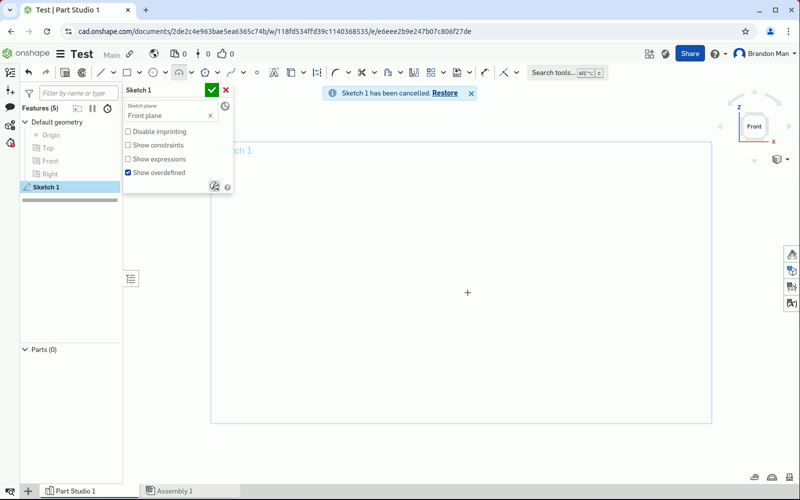
key_up(shift)
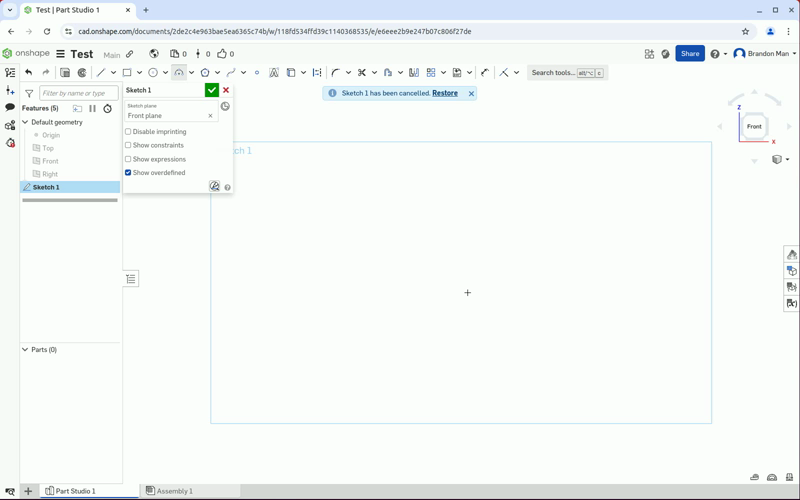
key_down(shift)
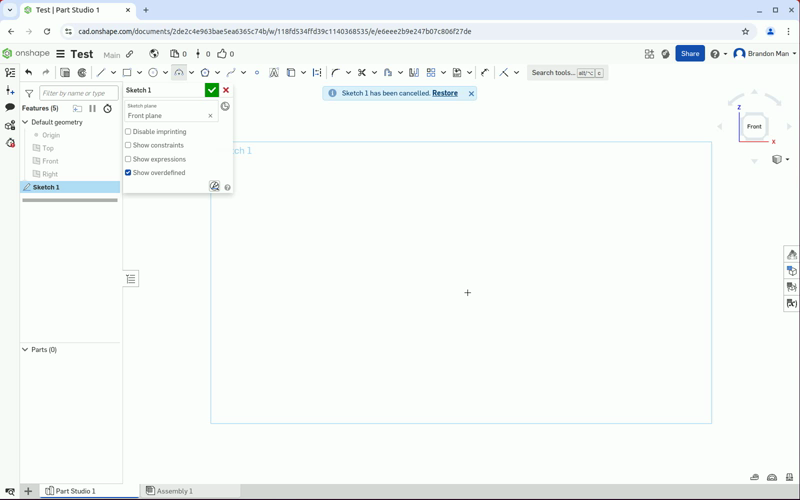
mouse_move(556, 291)
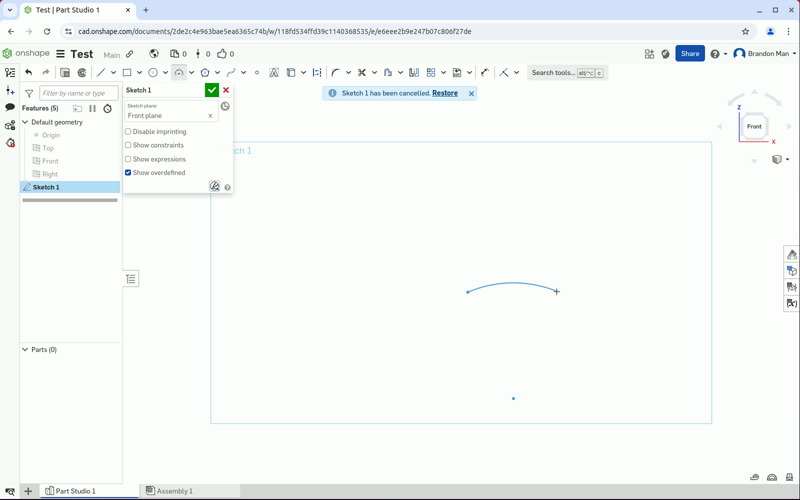
click(556, 291)
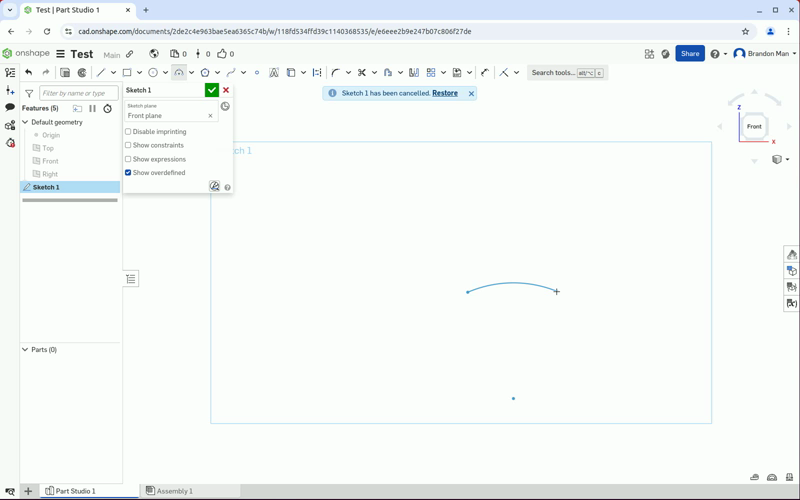
mouse_move(512, 293)
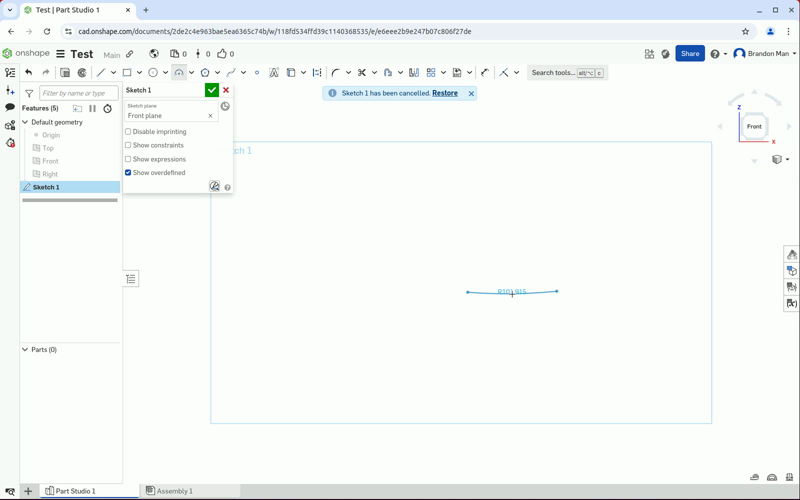
click(512, 293)
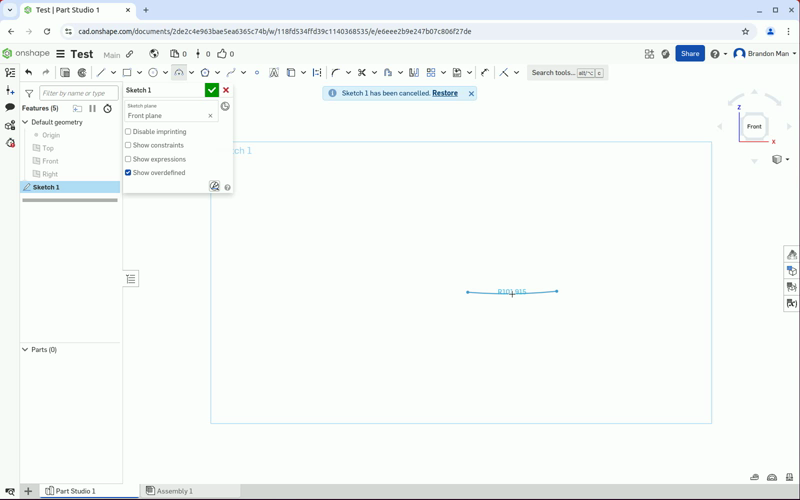
key_up(shift)
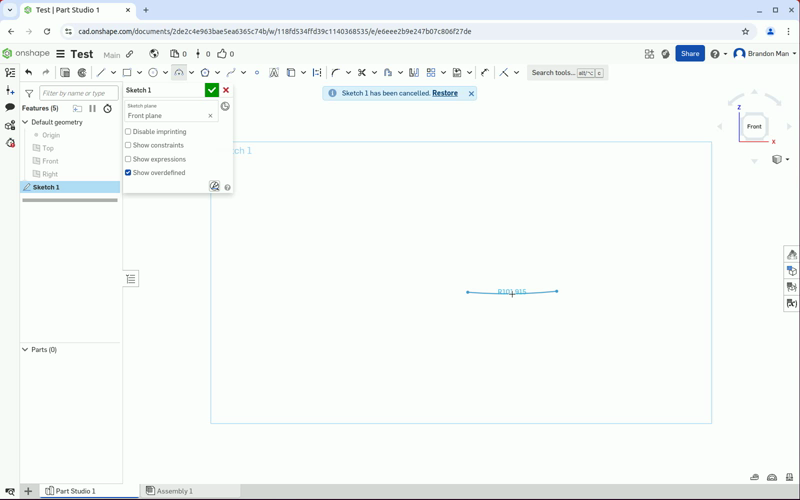
mouse_move(556, 291)
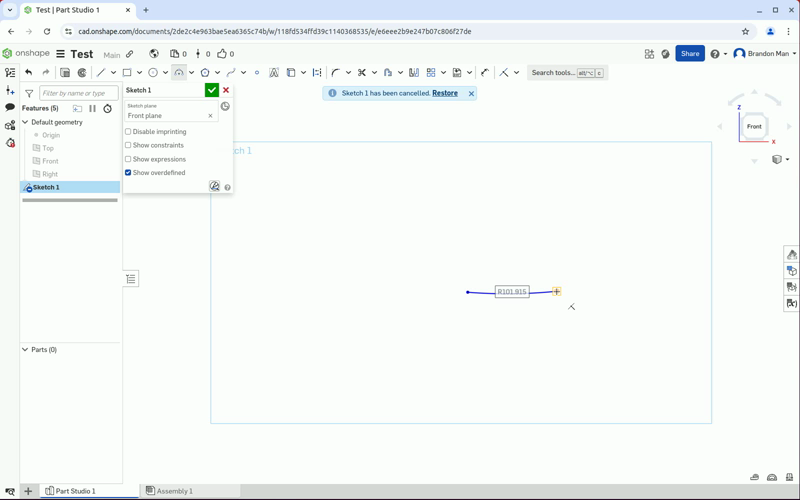
click(556, 291)
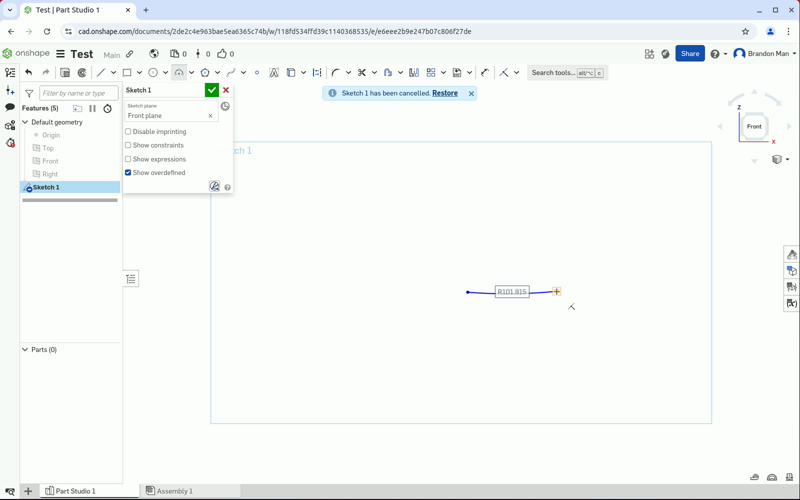
key_down(shift)
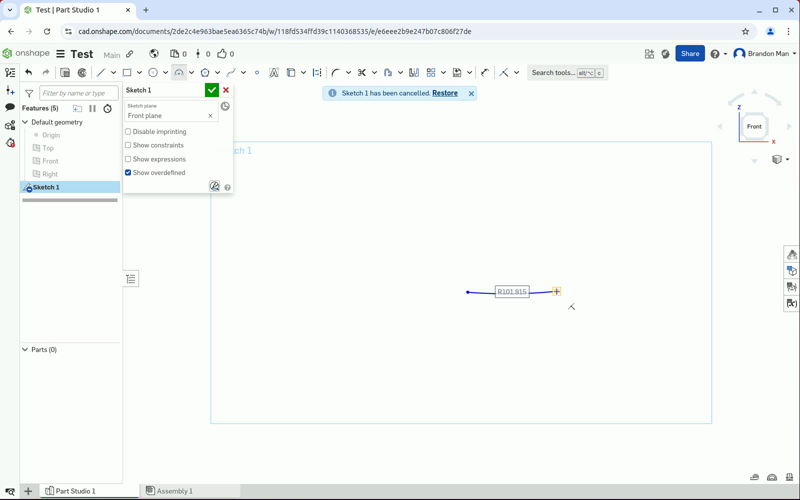
mouse_move(556, 275)
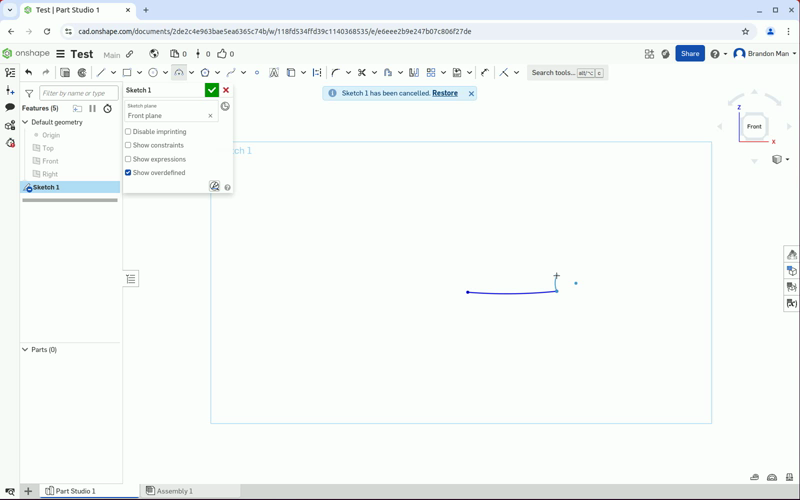
click(556, 275)
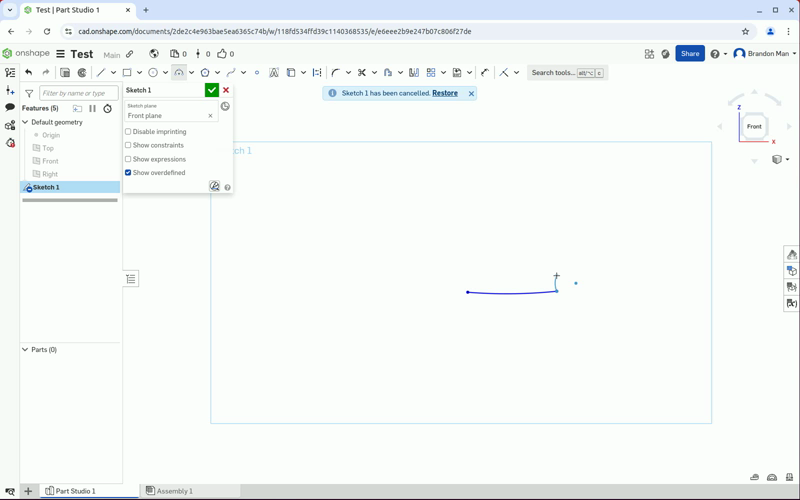
mouse_move(573, 283)
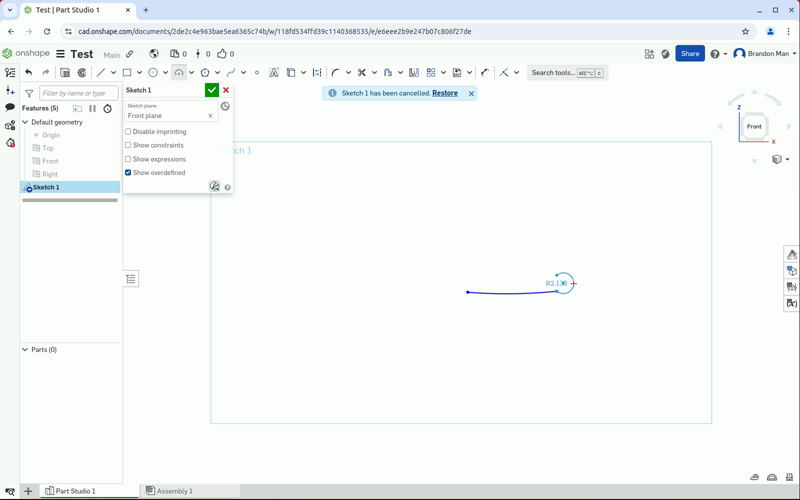
click(573, 283)
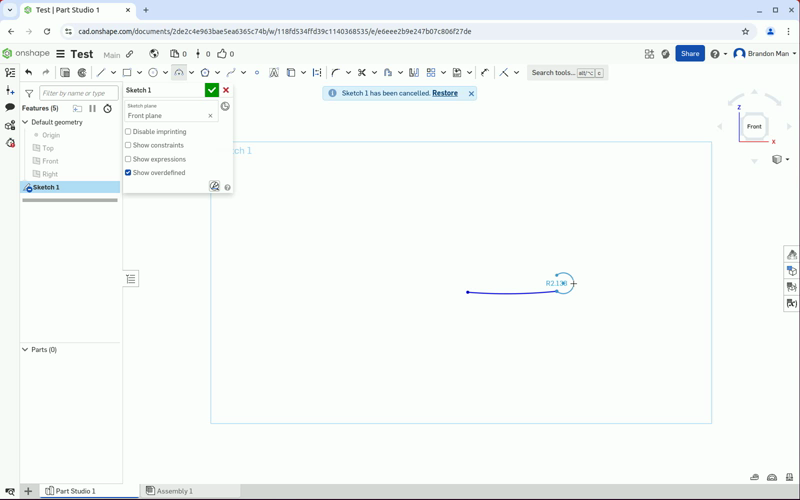
key_up(shift)
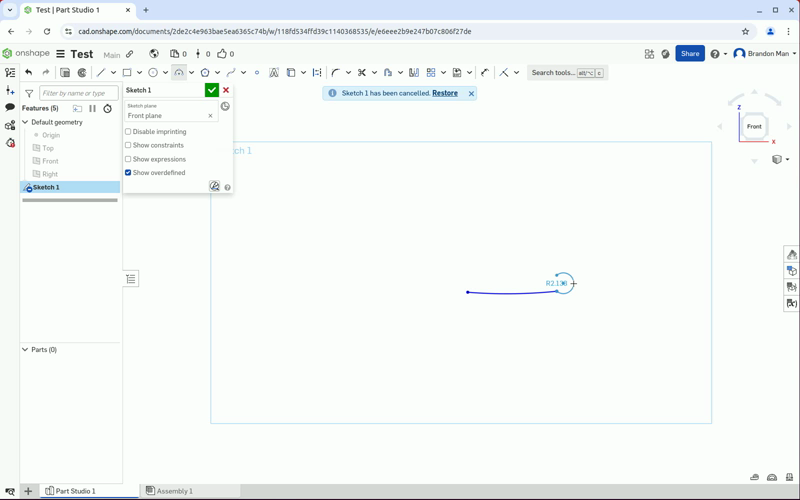
mouse_move(556, 275)
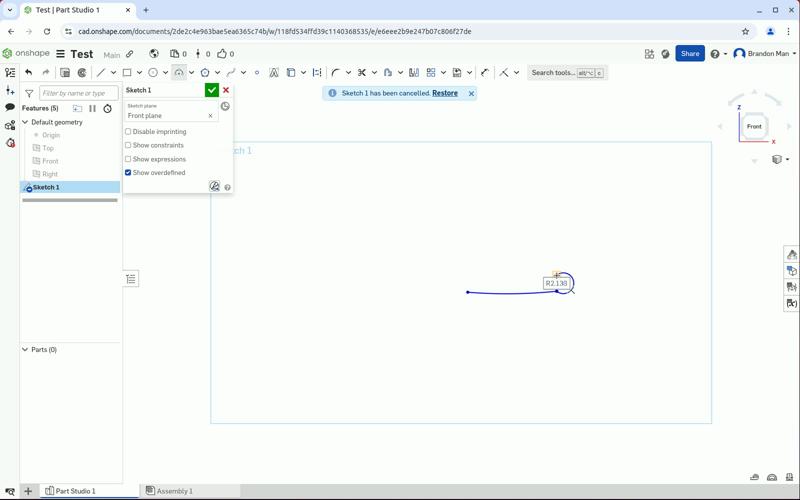
click(556, 275)
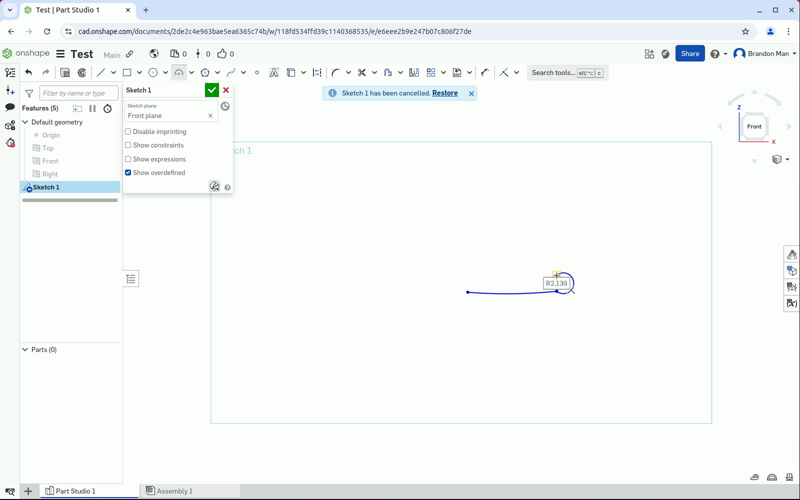
key_down(shift)
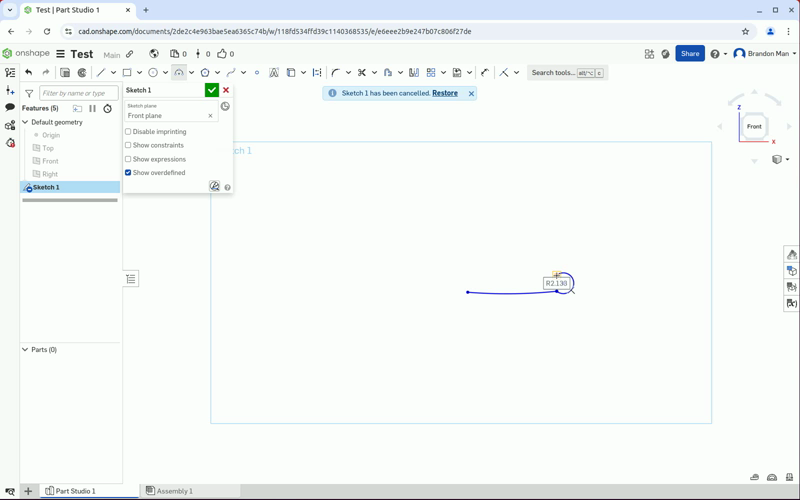
mouse_move(467, 274)
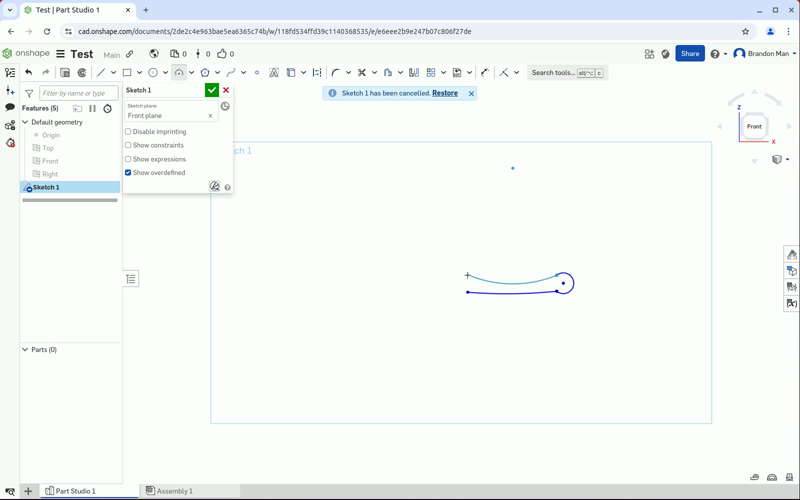
click(467, 274)
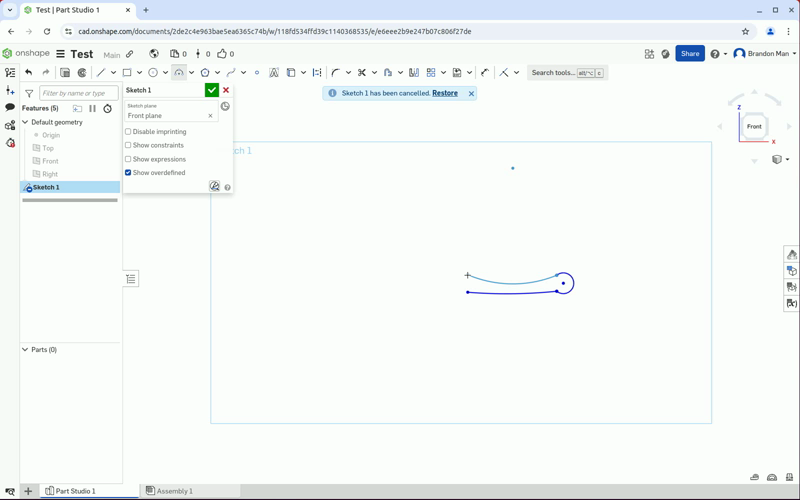
mouse_move(512, 273)
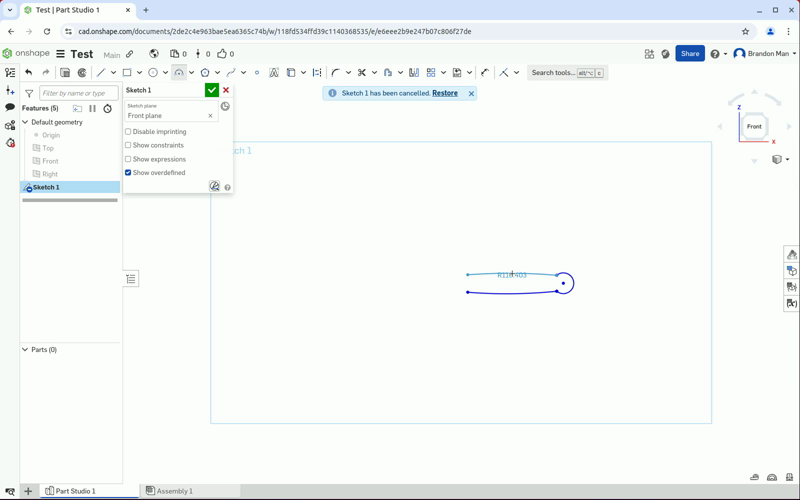
click(512, 273)
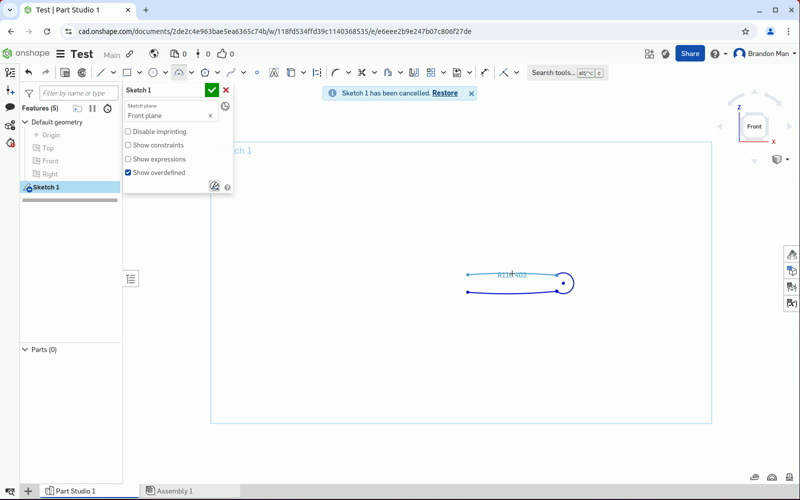
key_up(shift)
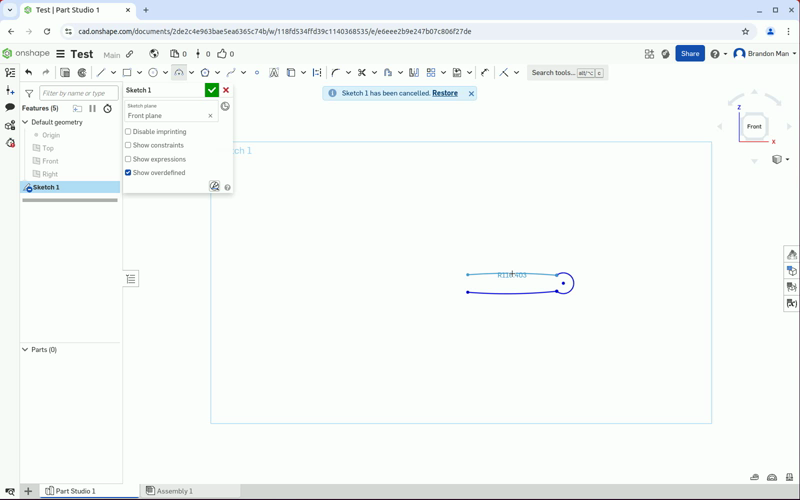
mouse_move(467, 274)
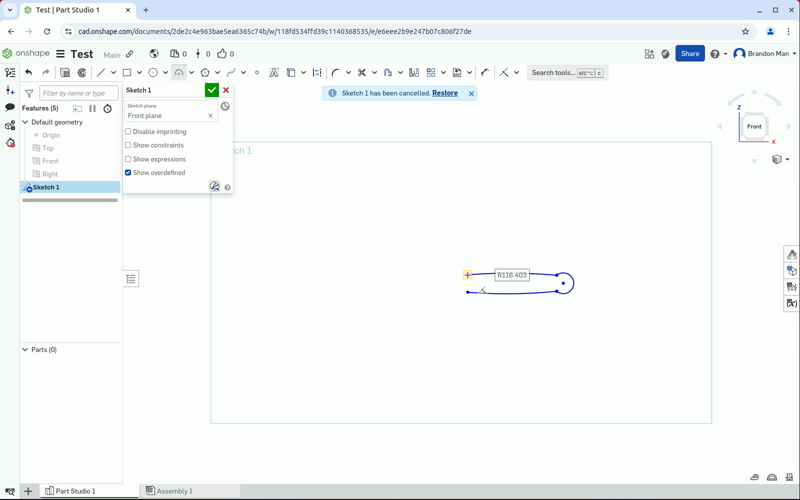
click(467, 274)
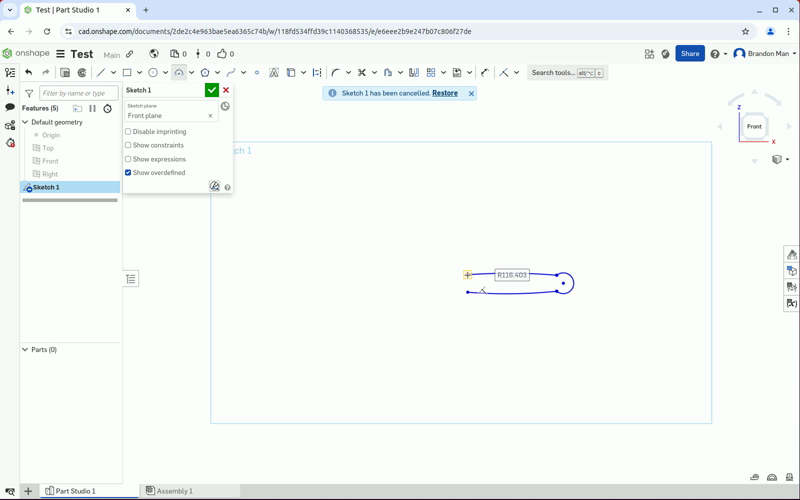
mouse_move(467, 292)
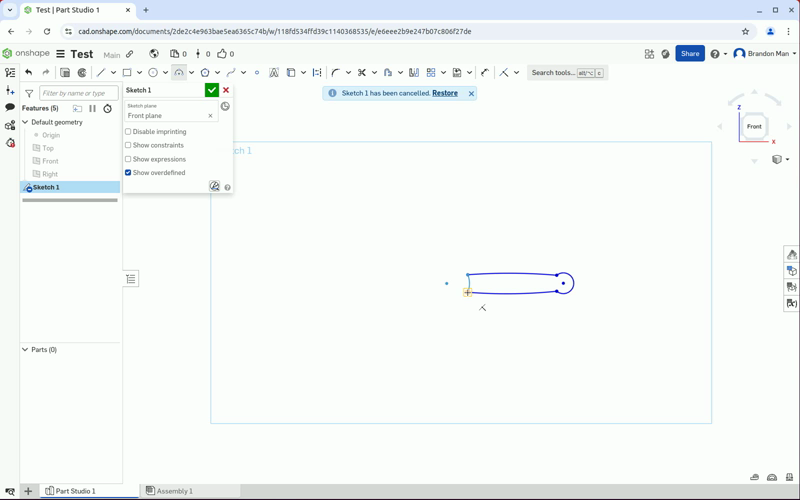
click(467, 292)
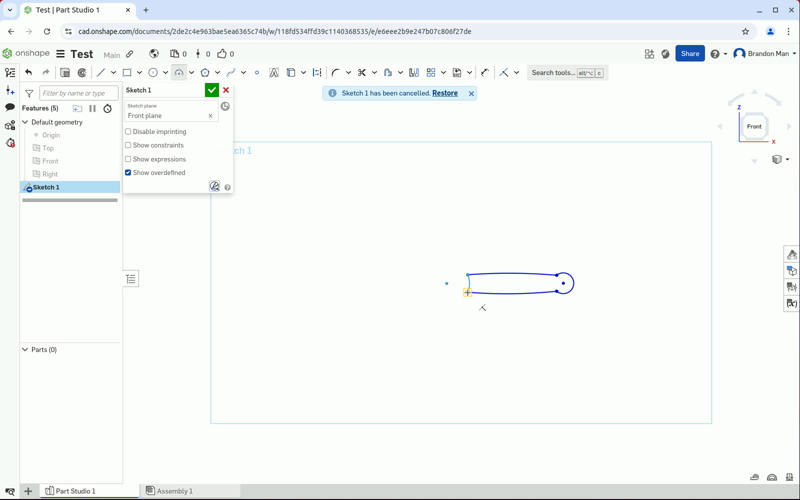
key_down(shift)
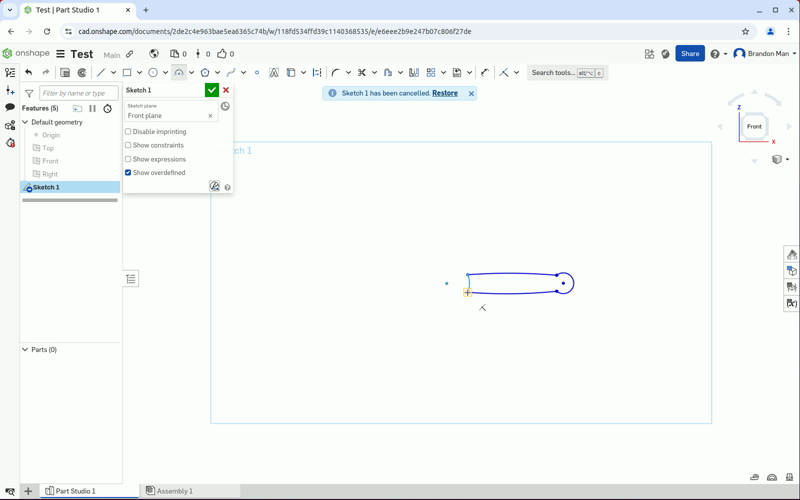
mouse_move(449, 283)
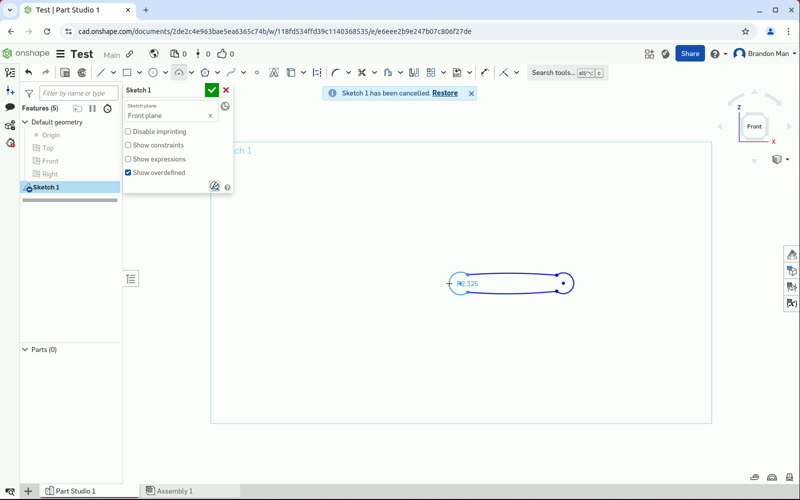
click(449, 283)
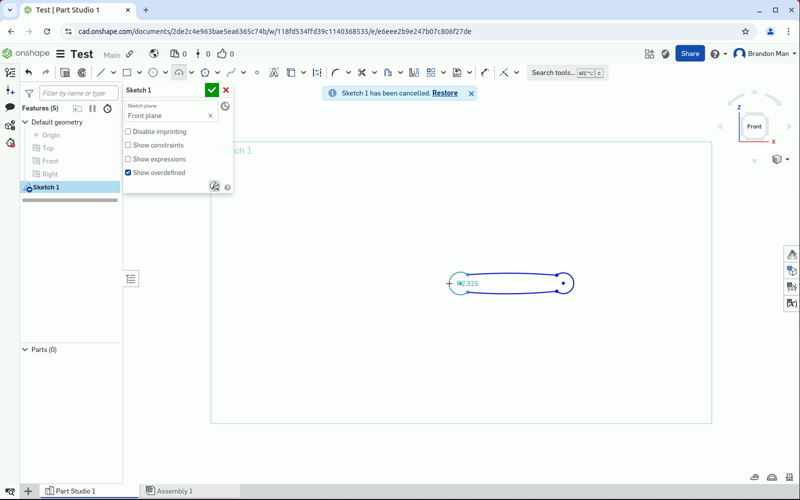
key_up(shift)
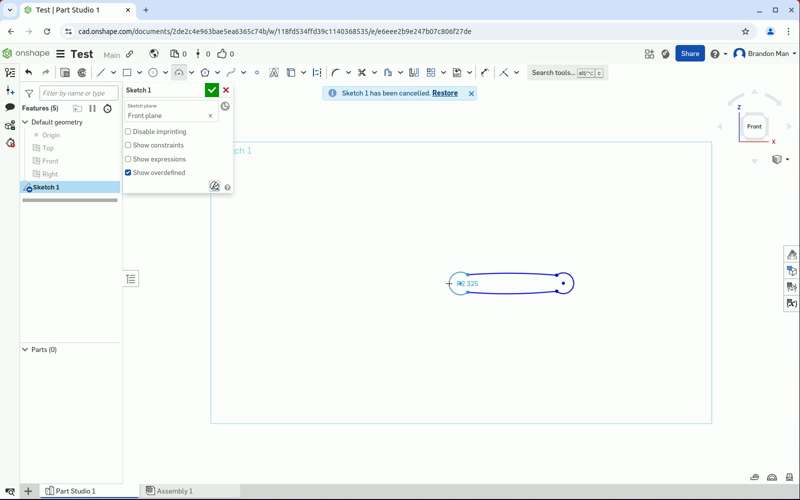
key(esc)
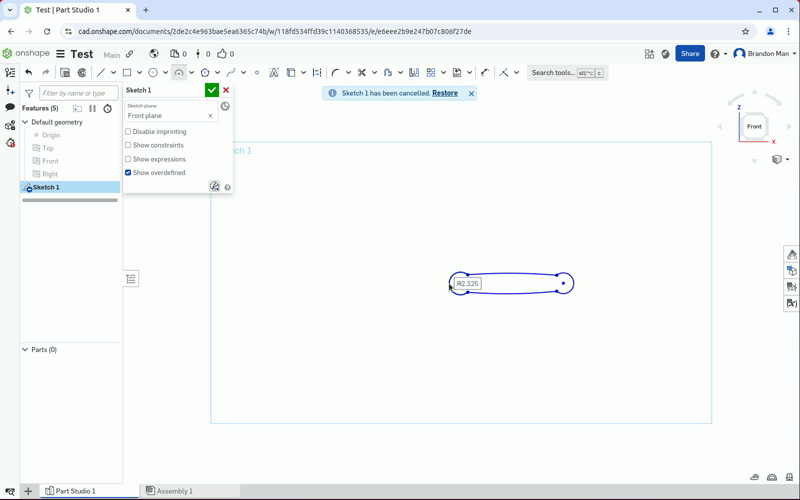
mouse_move(480, 287)
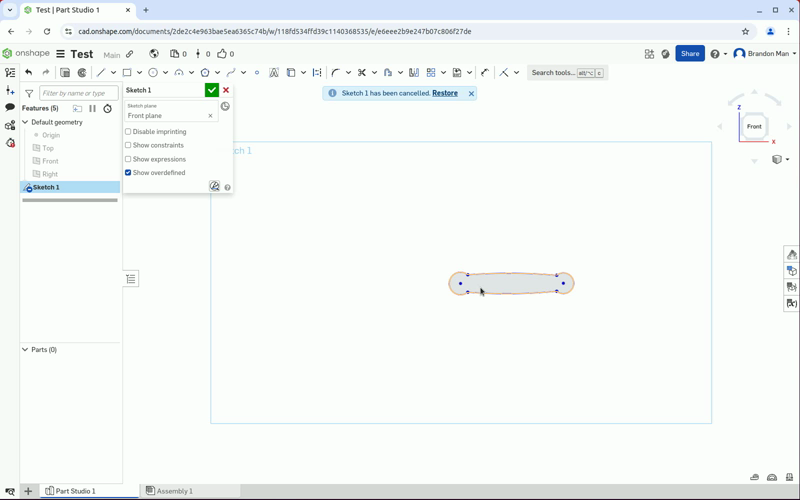
click(480, 287)
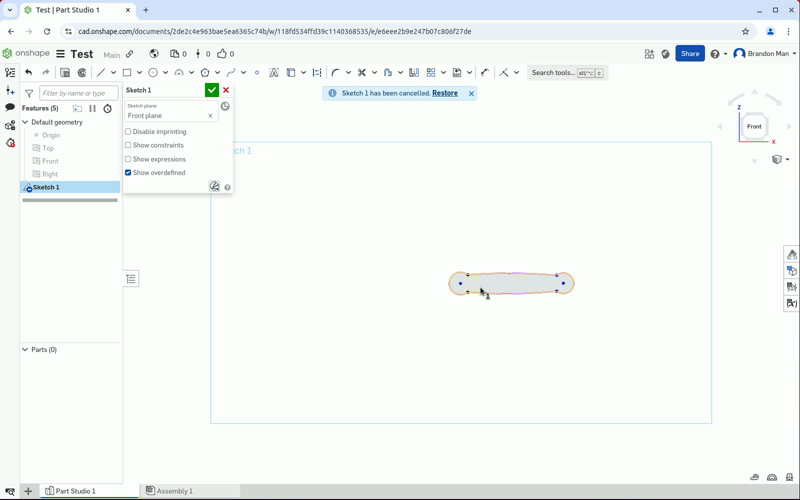
mouse_move(73, 352)
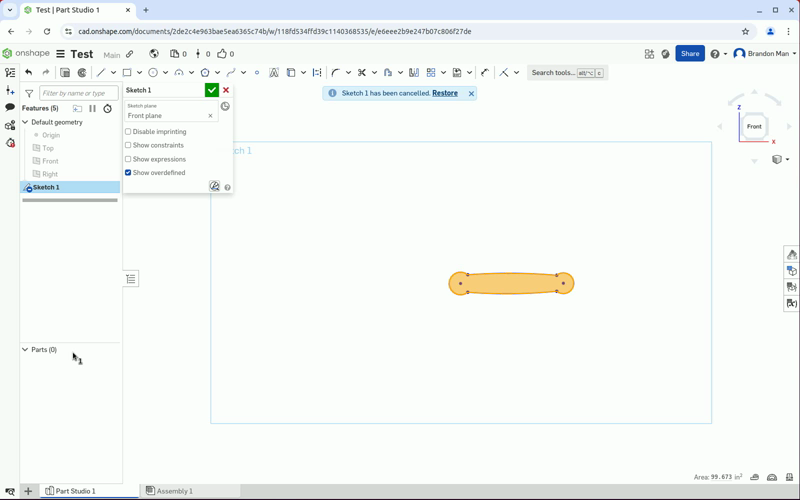
key(shift+y)
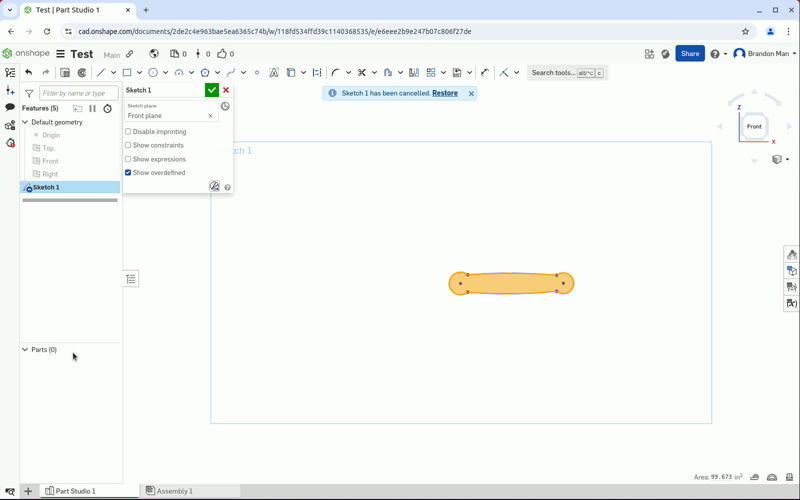
key(shift+e)
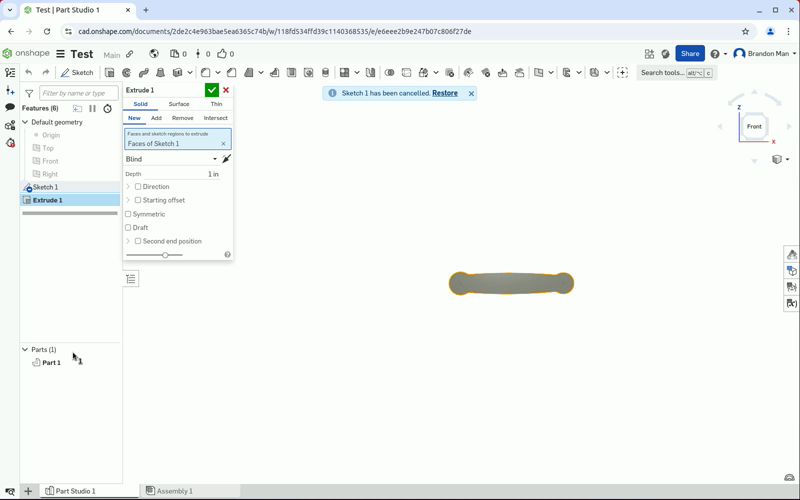
mouse_move(143, 106)
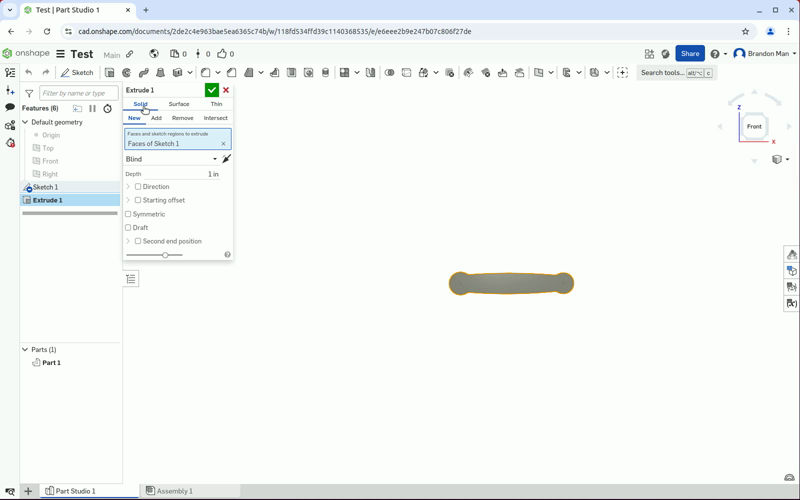
click(143, 106)
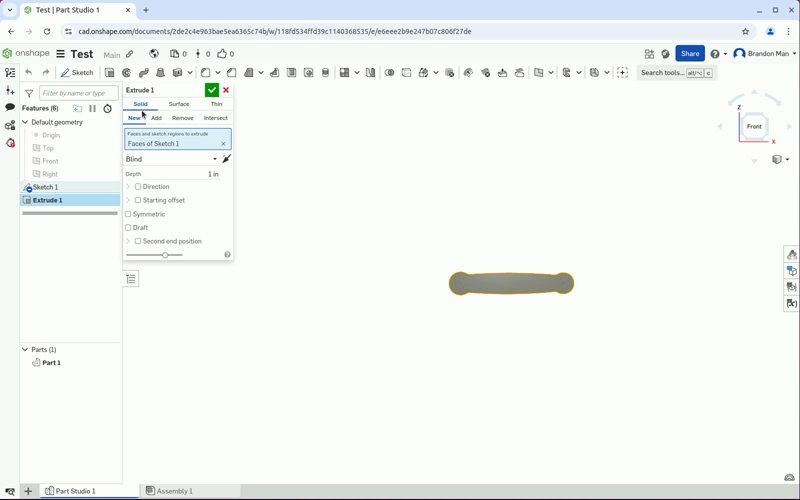
mouse_move(137, 120)
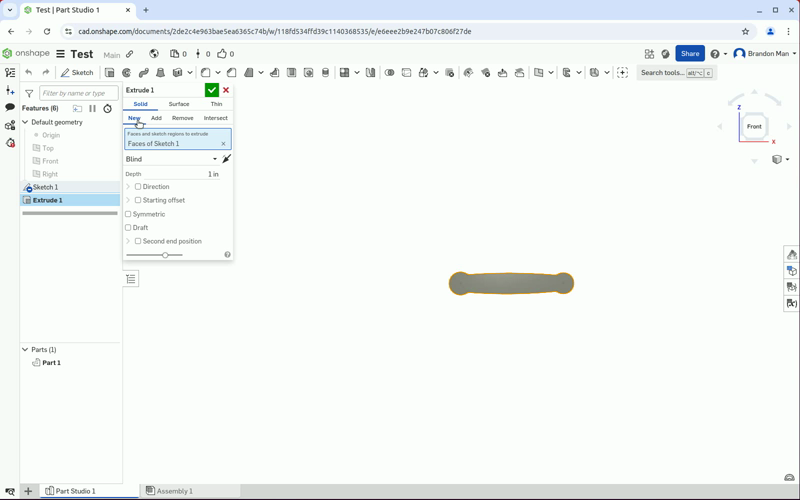
click(137, 120)
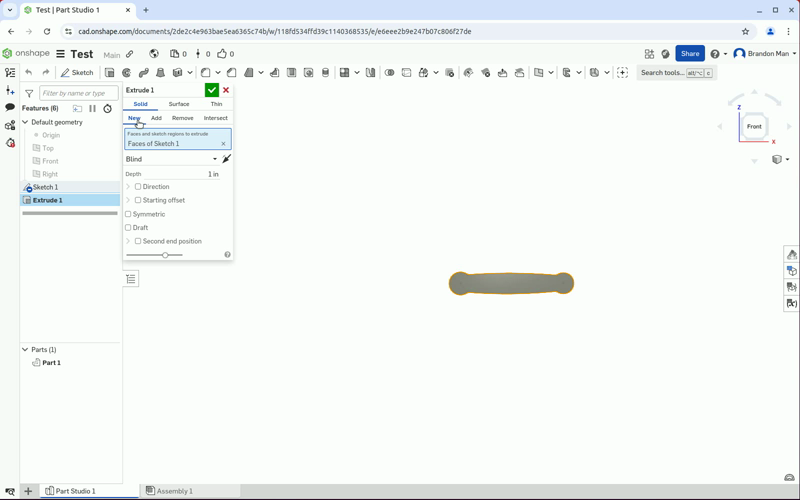
key(tab, 4)
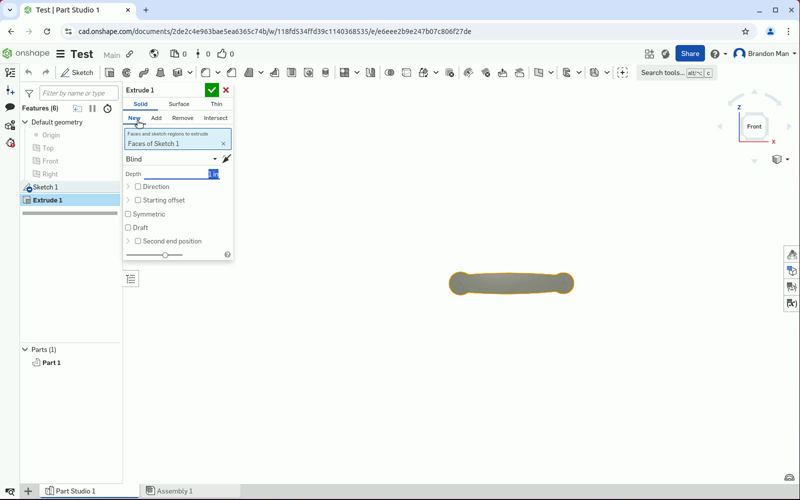
text(0.962)
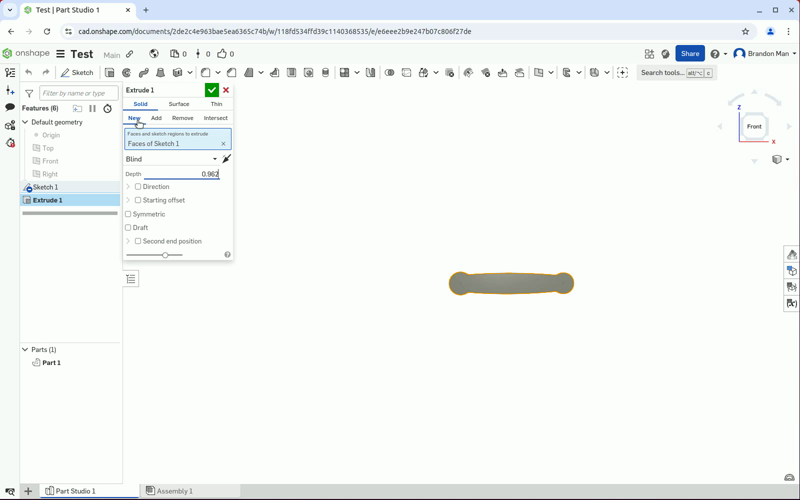
key(tab, 3)
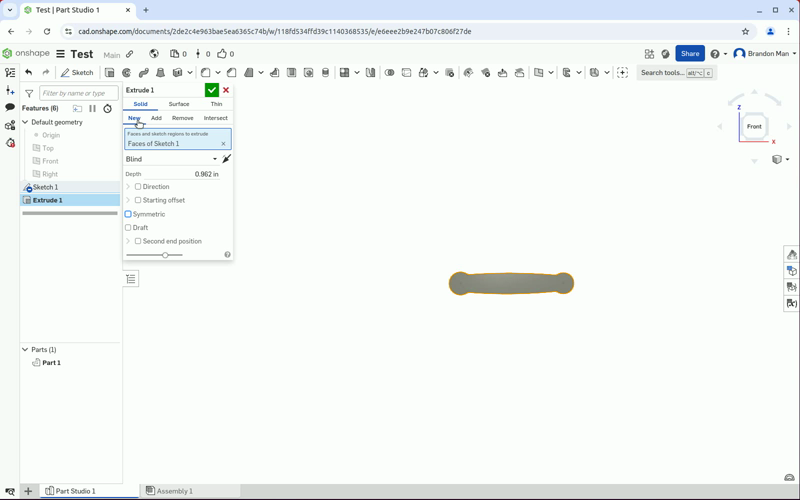
key(space)
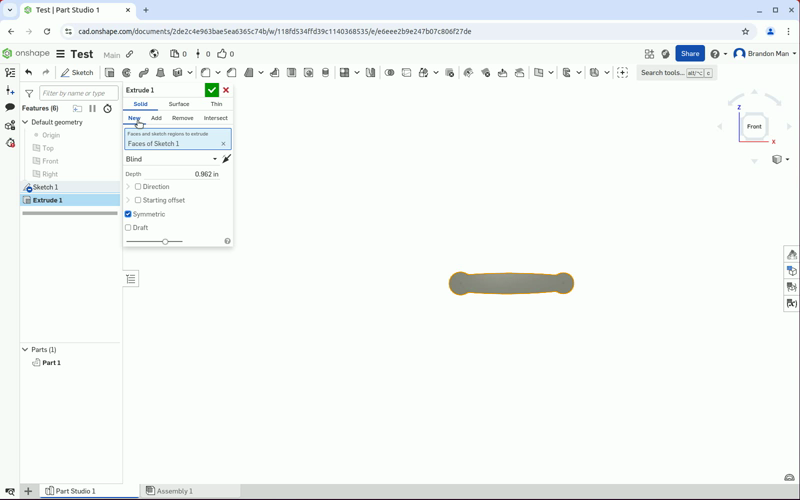
key(enter)
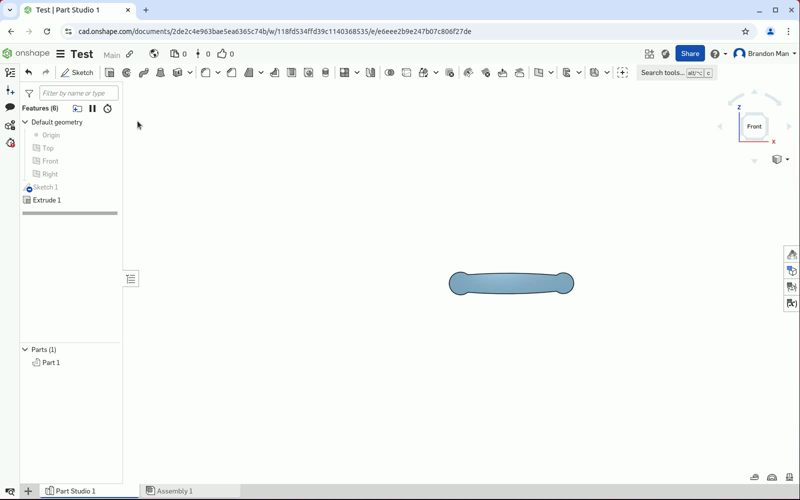
key(shift+h)
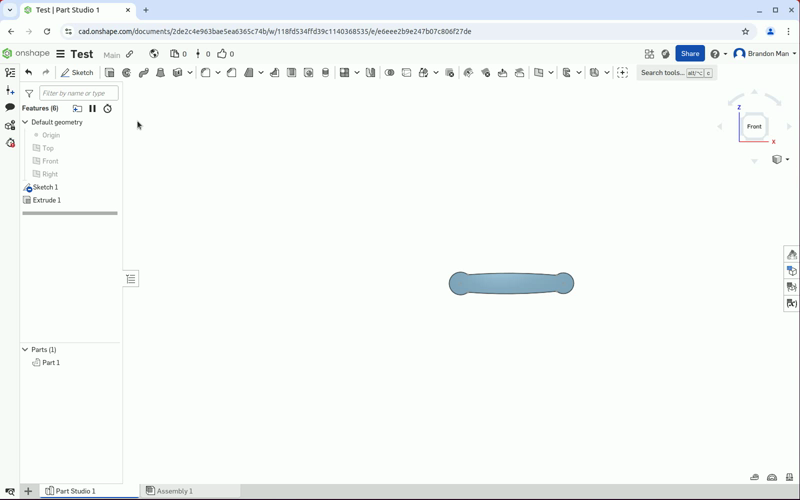
key(shift+h)
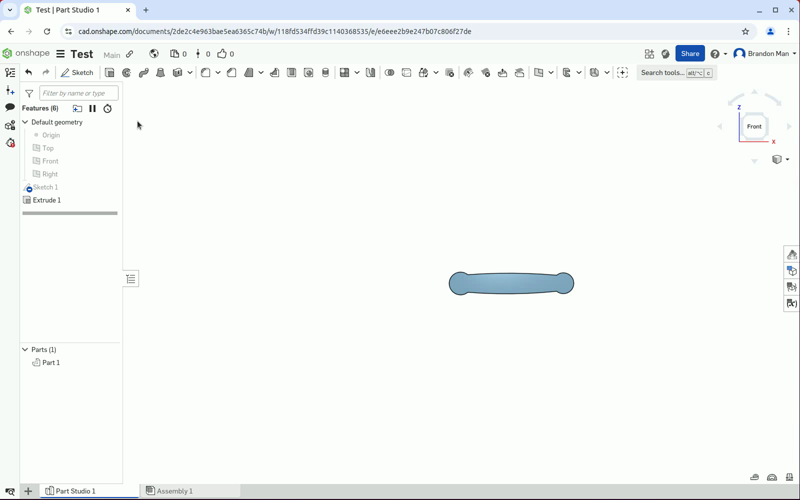
mouse_move(73, 189)
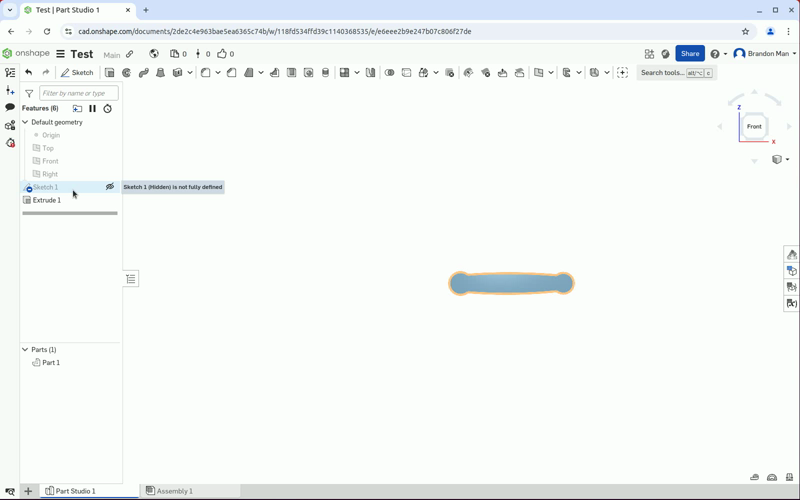
click(73, 189)
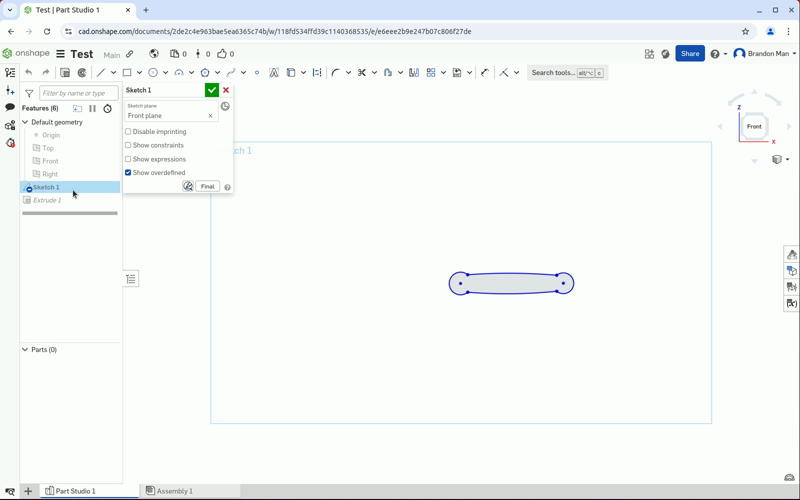
mouse_move(229, 92)
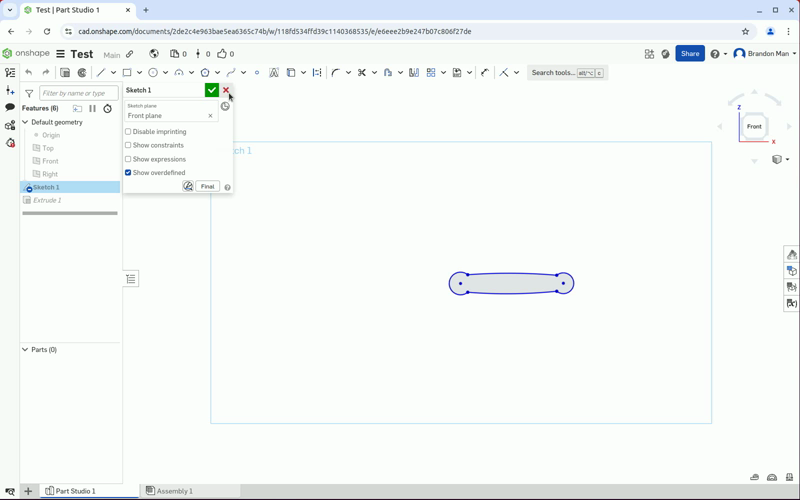
click(229, 92)
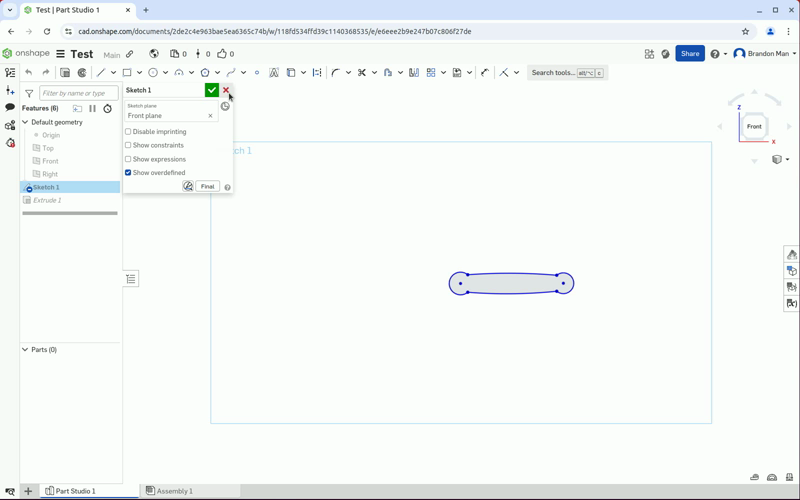
key(shift+s)
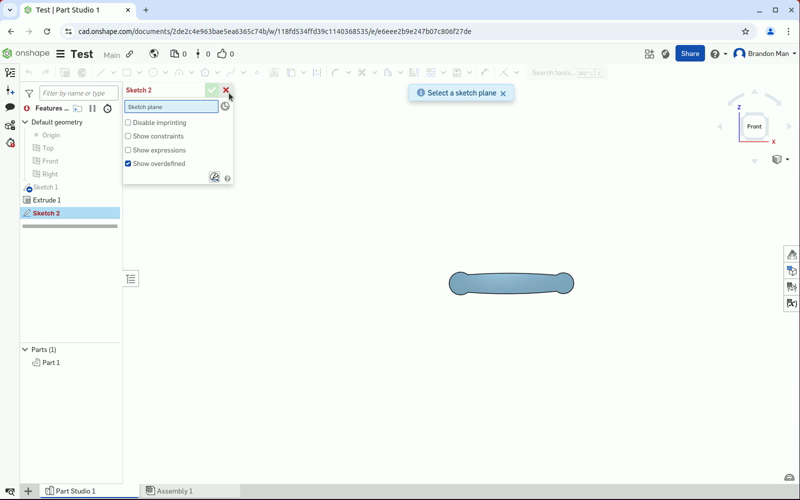
mouse_move(73, 163)
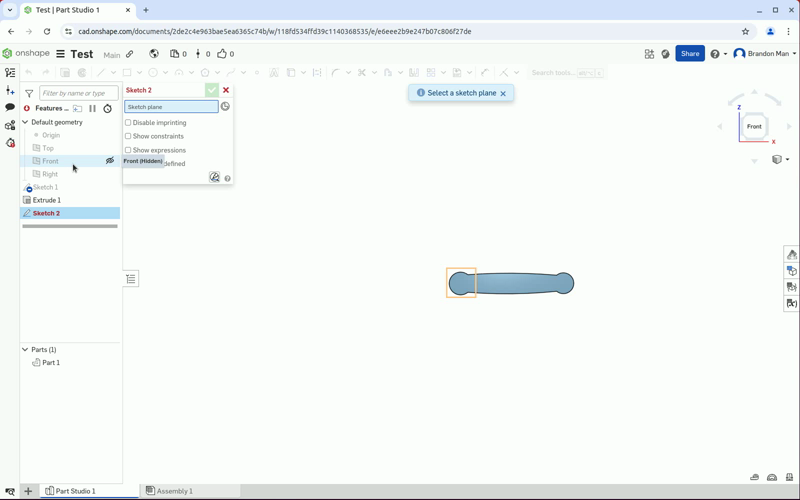
click(73, 163)
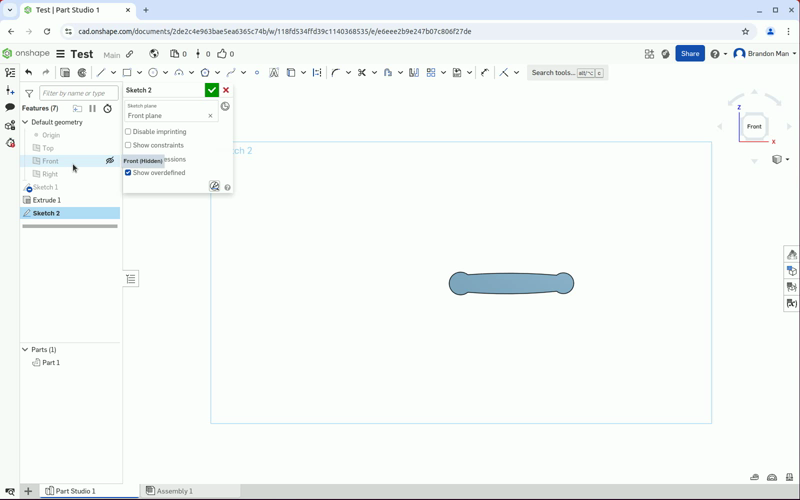
mouse_move(73, 352)
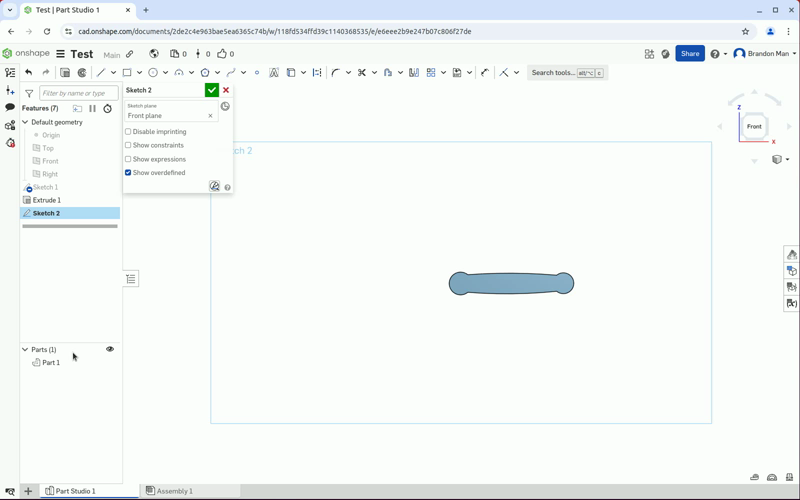
key(y)
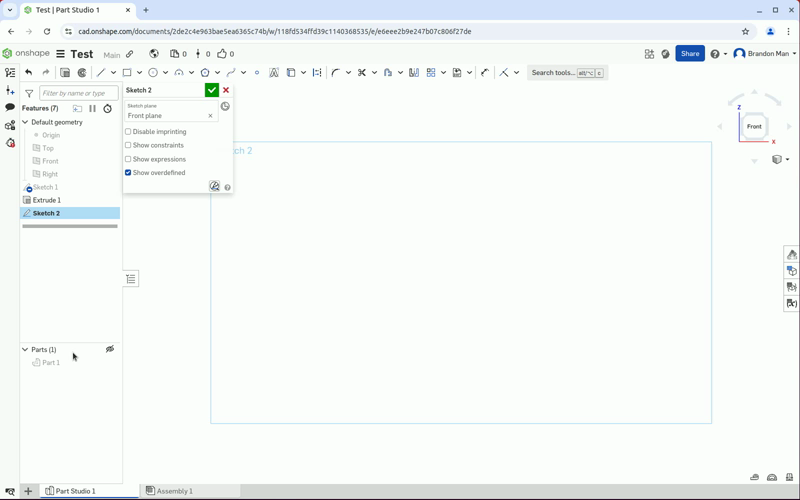
key(c)
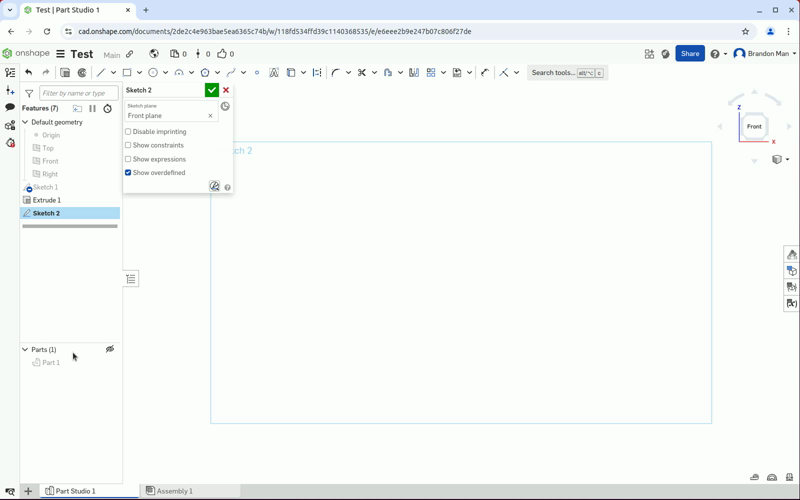
key_down(shift)
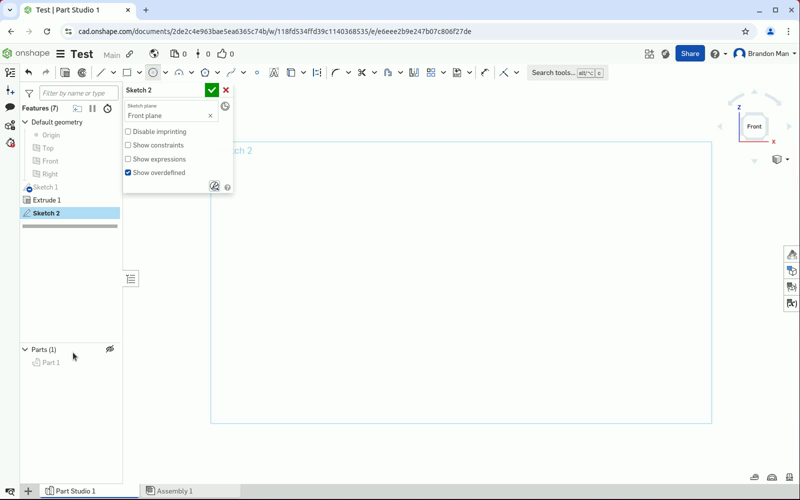
mouse_move(460, 282)
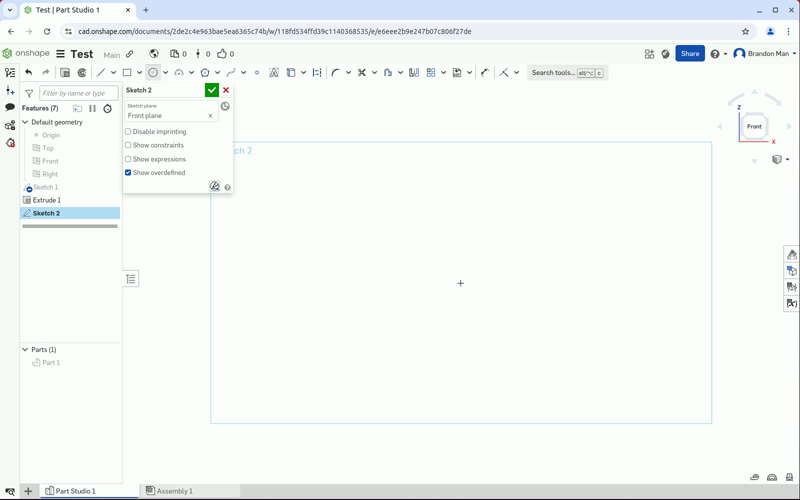
click(460, 282)
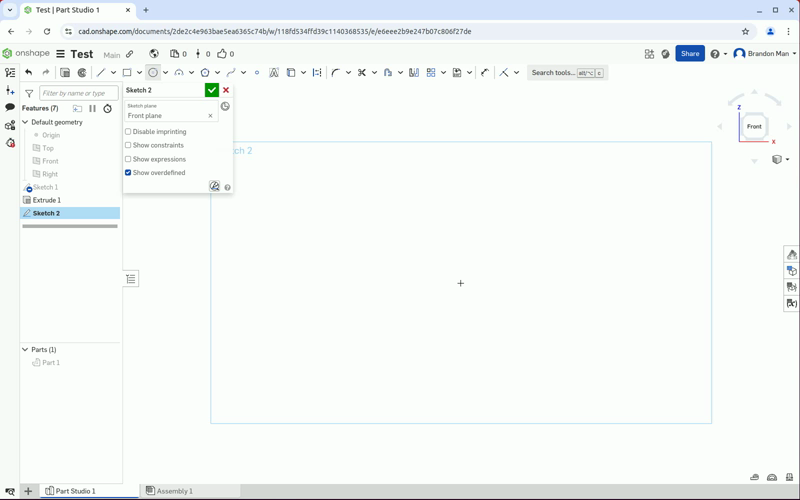
key_up(shift)
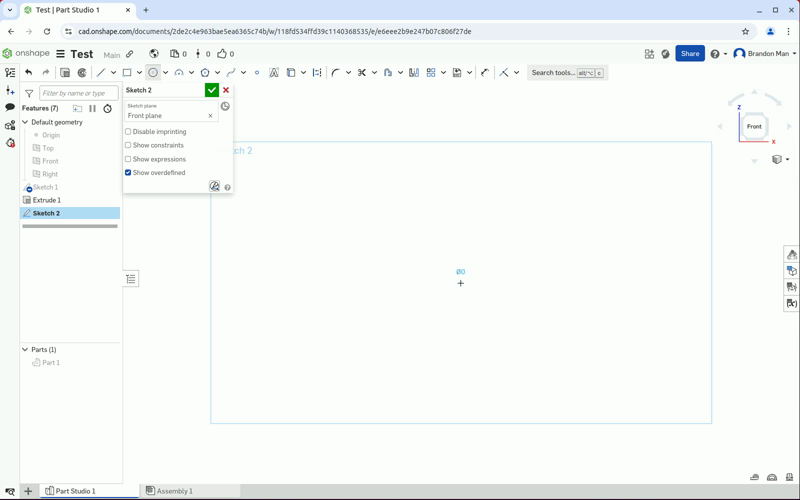
mouse_move(470, 282)
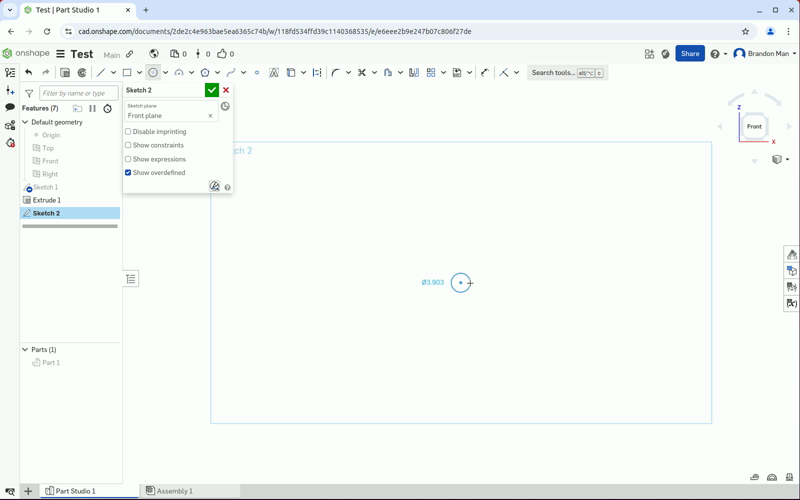
click(470, 282)
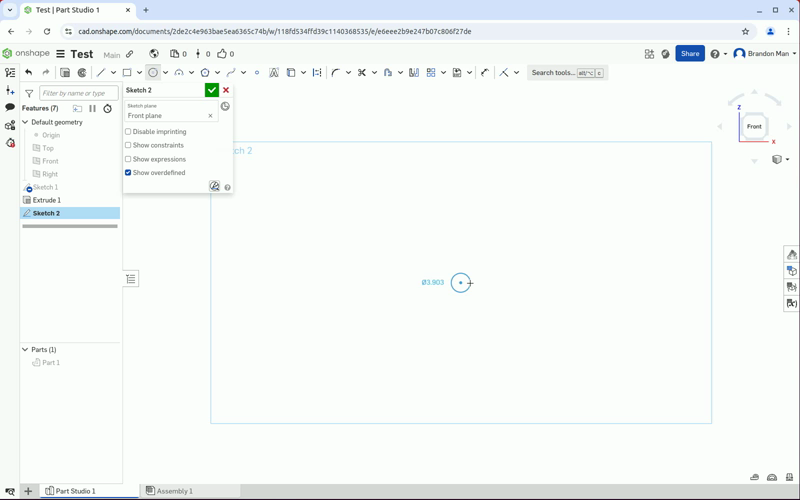
key(esc)
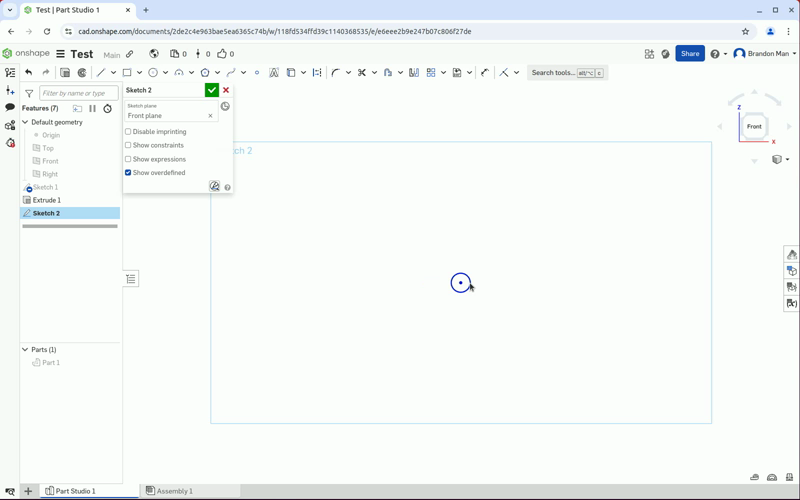
mouse_move(464, 289)
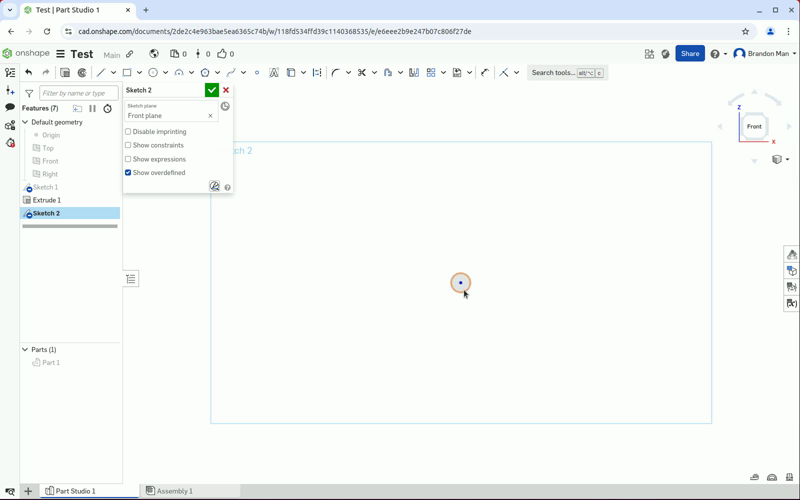
scroll(6)
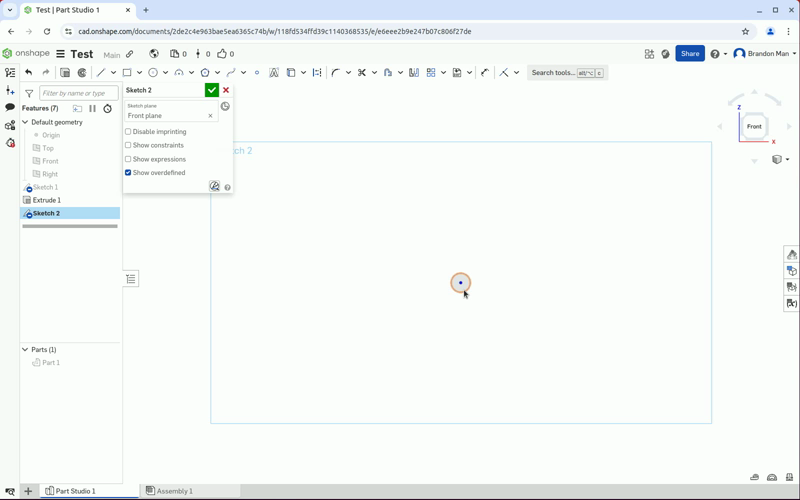
scroll(6)
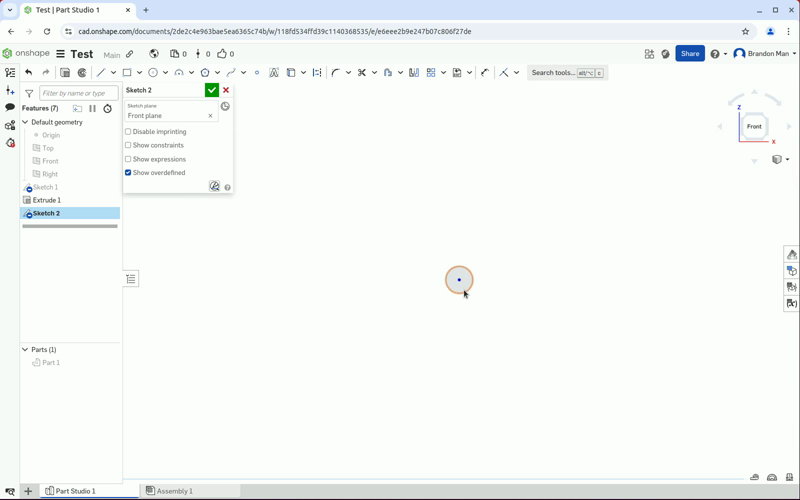
scroll(6)
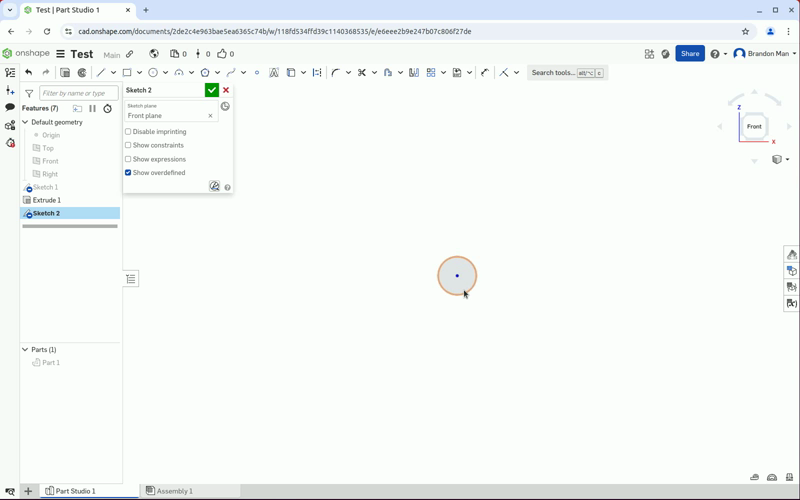
scroll(6)
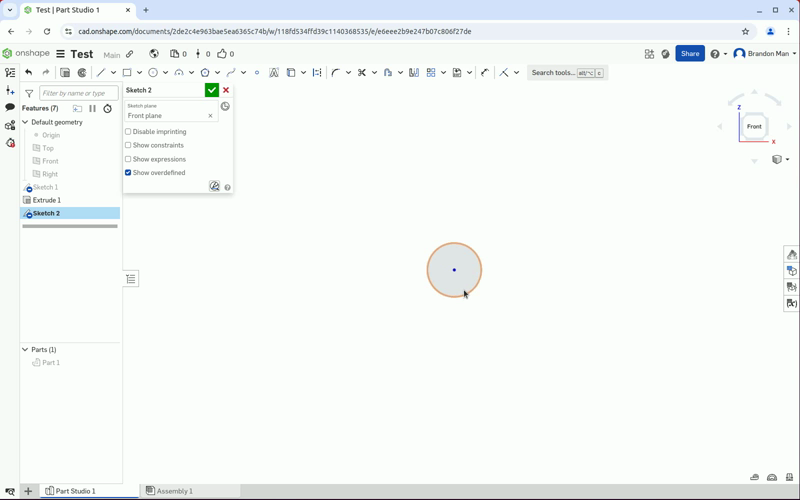
scroll(6)
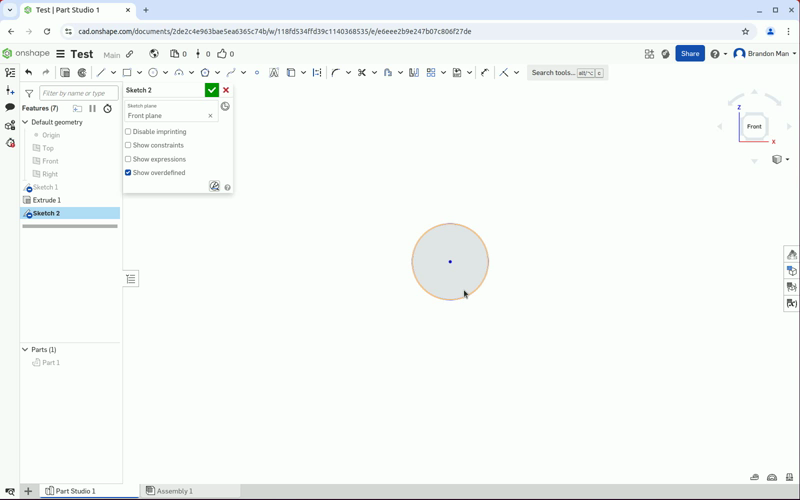
scroll(6)
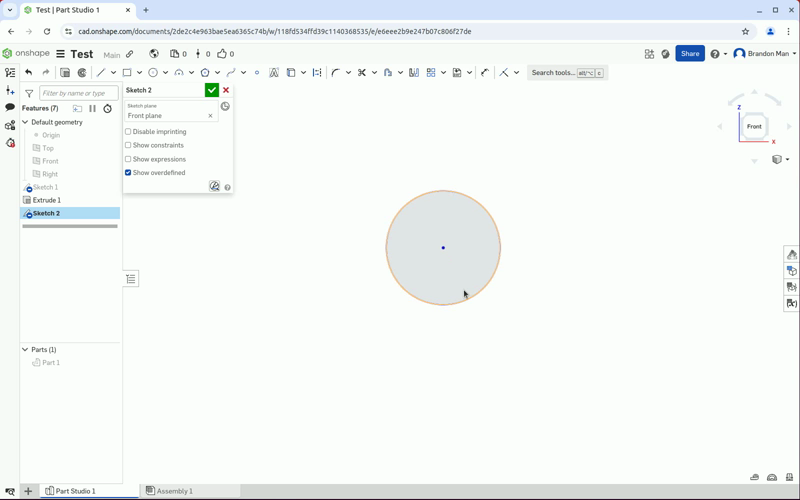
scroll(6)
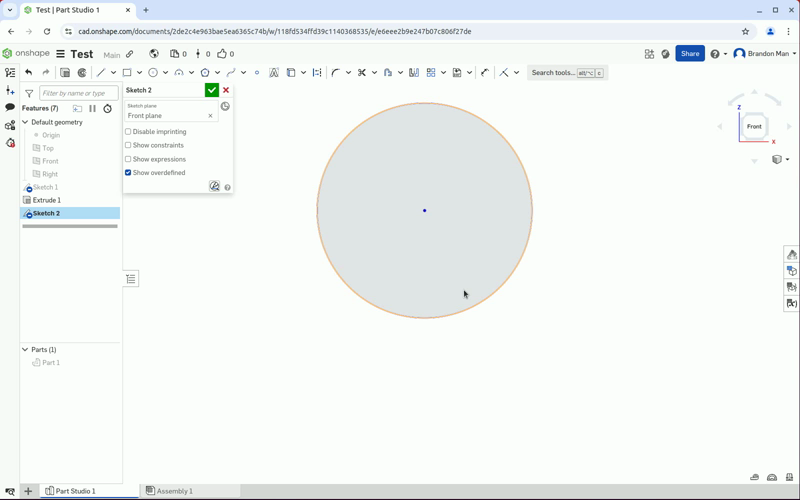
click(464, 289)
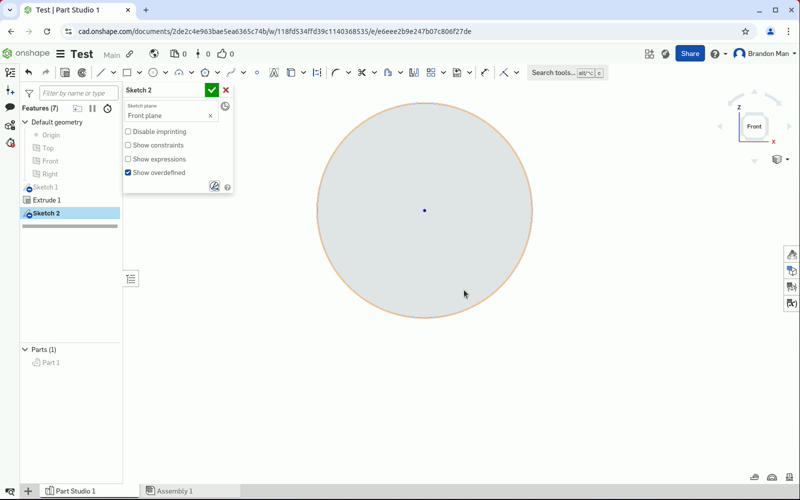
scroll(-6)
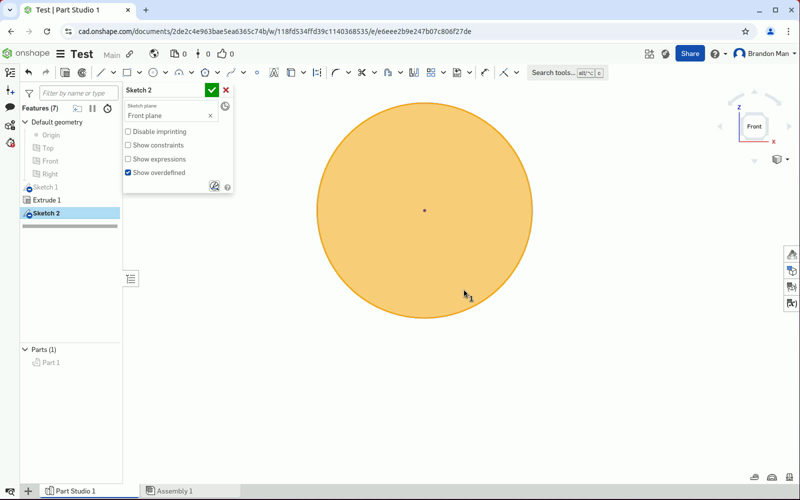
scroll(-6)
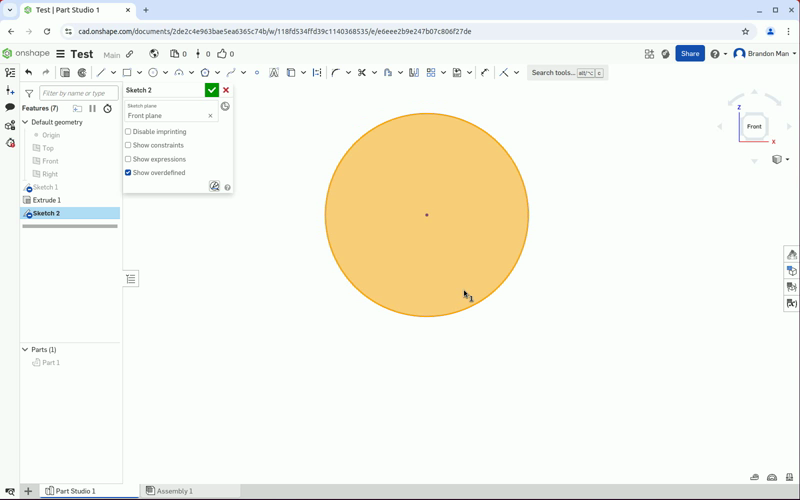
scroll(-6)
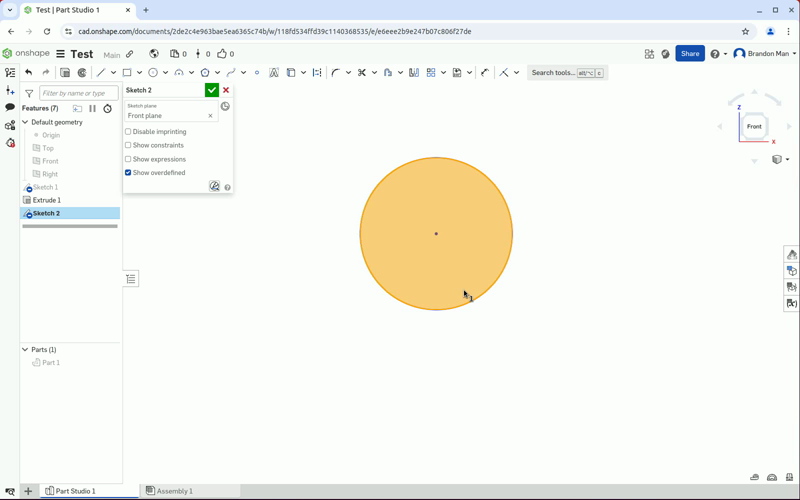
scroll(-6)
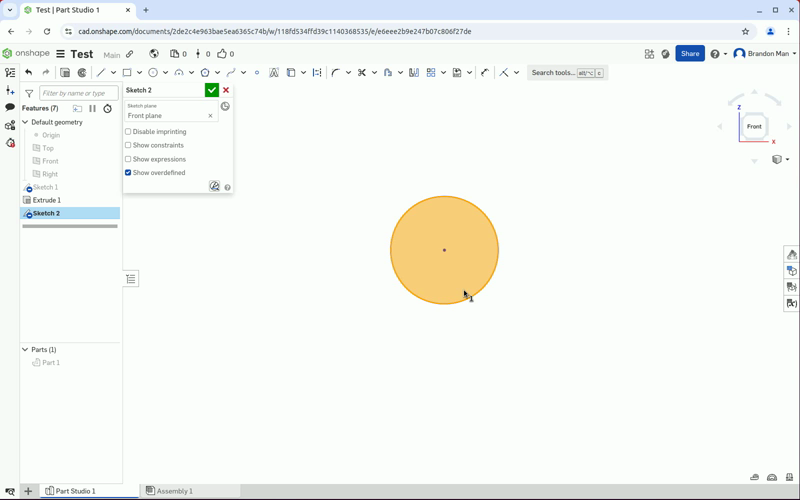
scroll(-6)
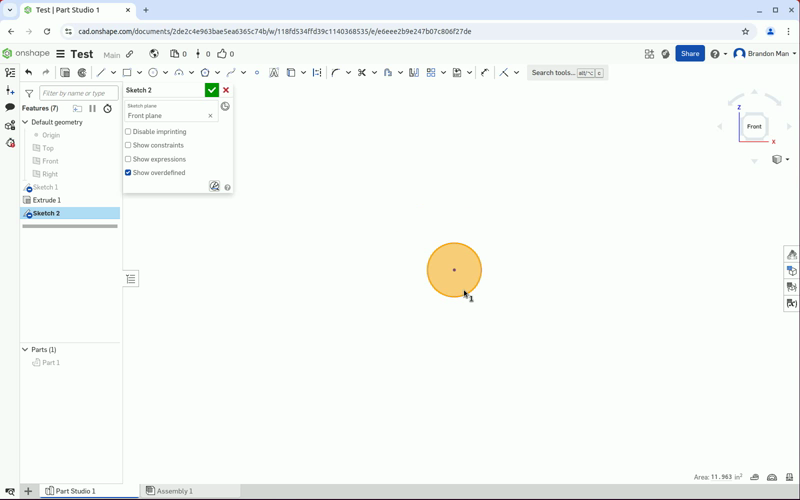
scroll(-6)
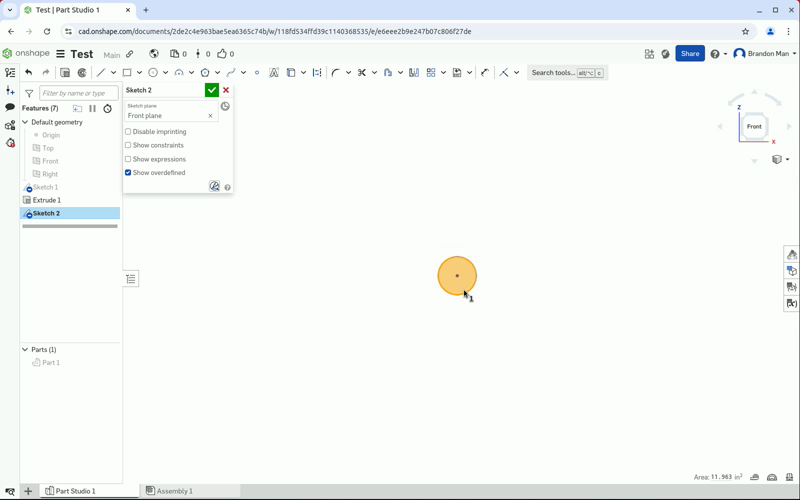
scroll(-6)
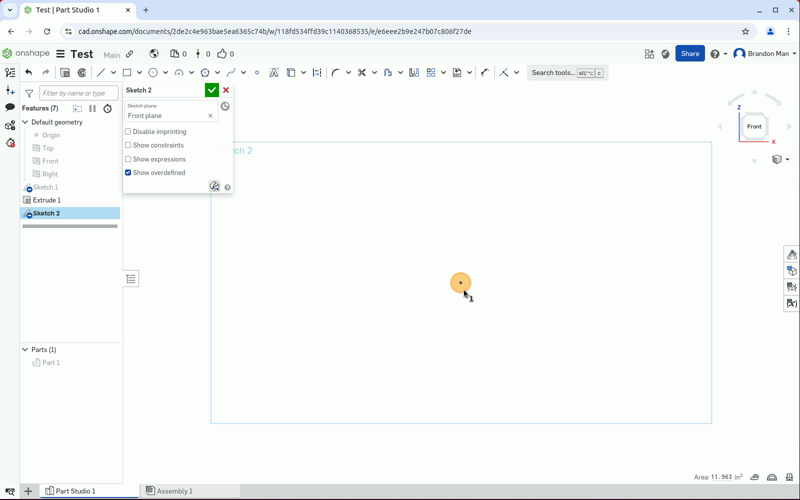
mouse_move(73, 352)
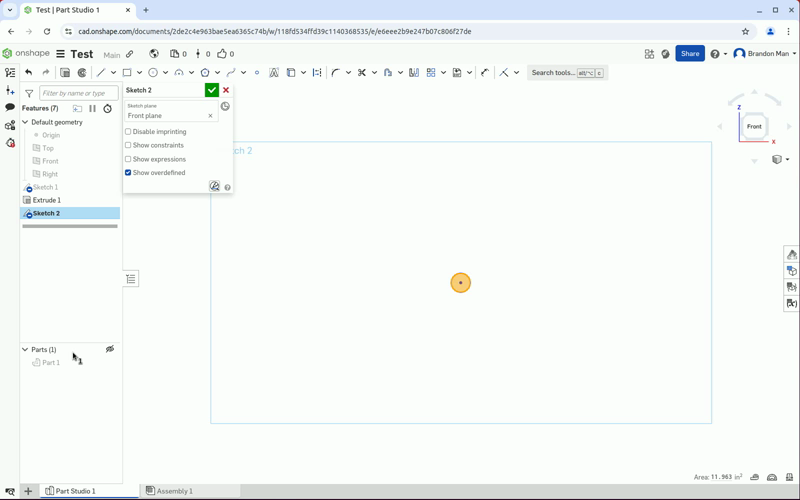
key(shift+y)
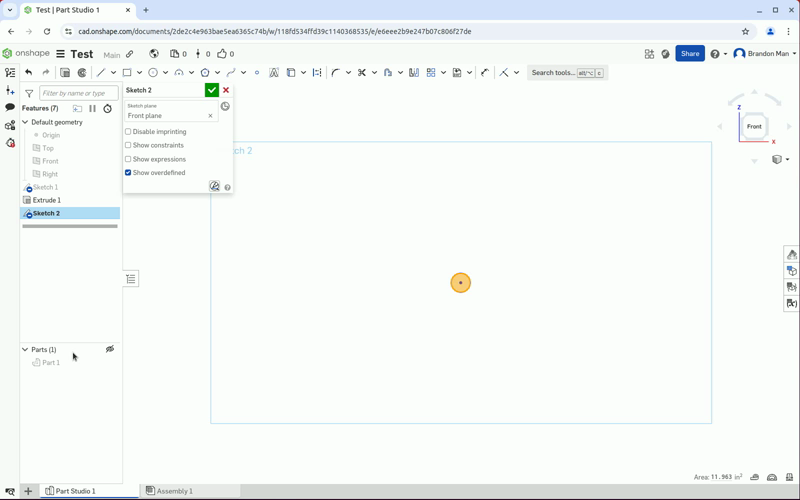
key(shift+e)
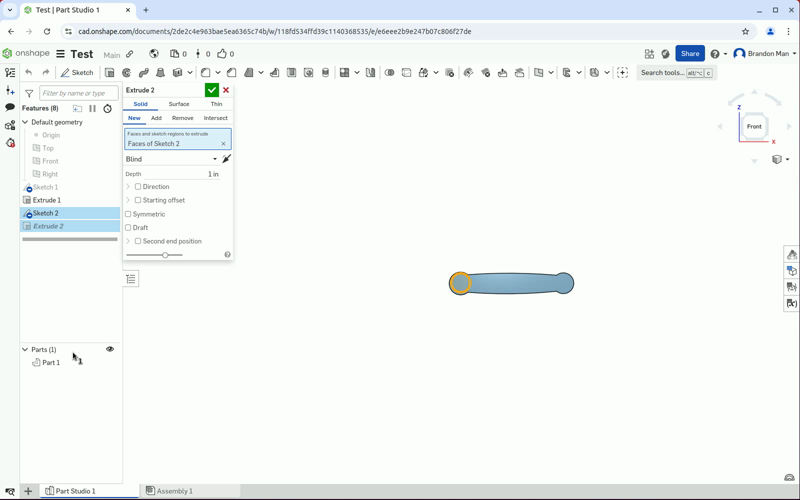
mouse_move(143, 106)
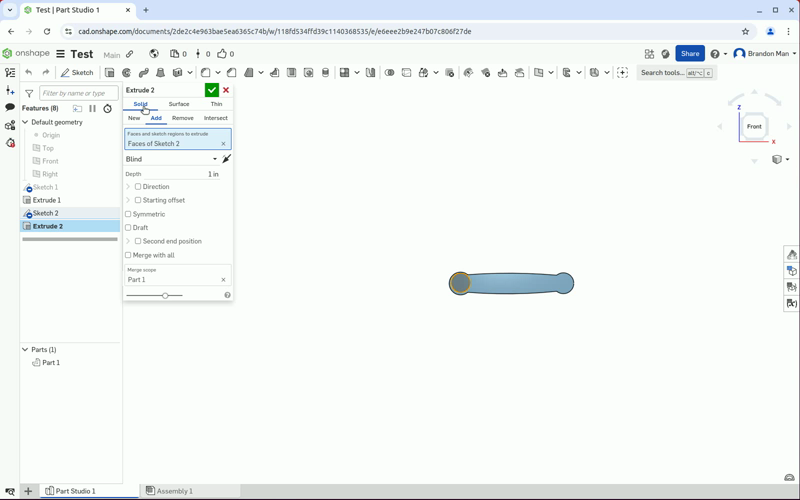
click(143, 106)
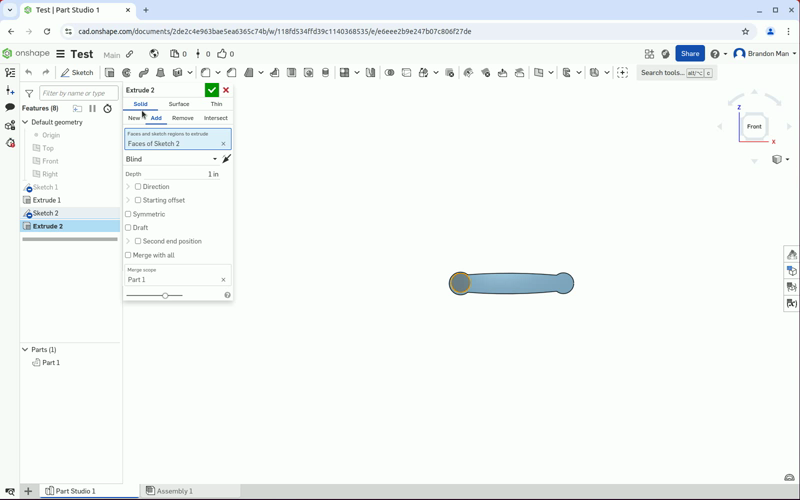
mouse_move(137, 120)
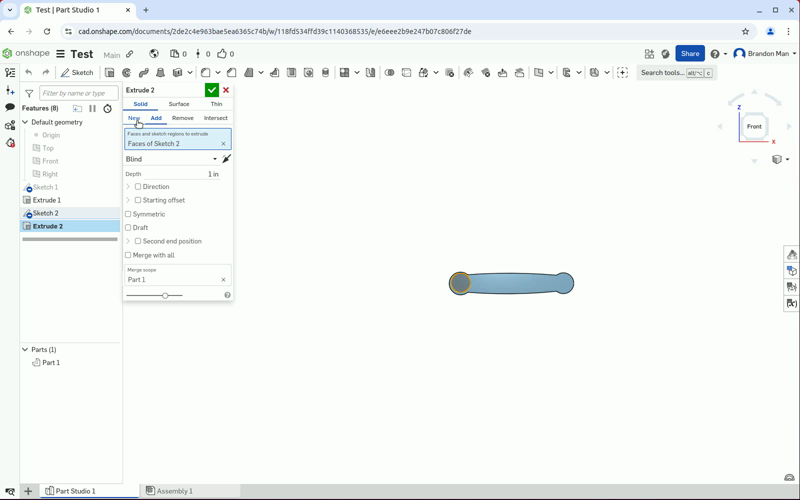
click(137, 120)
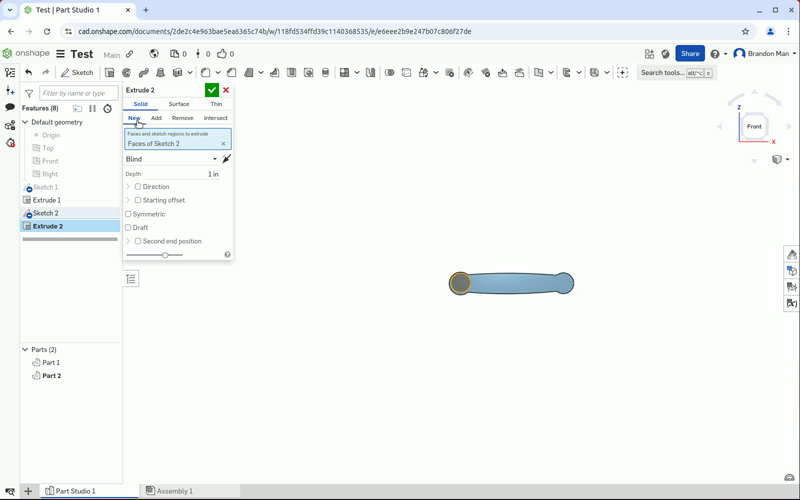
key(tab, 4)
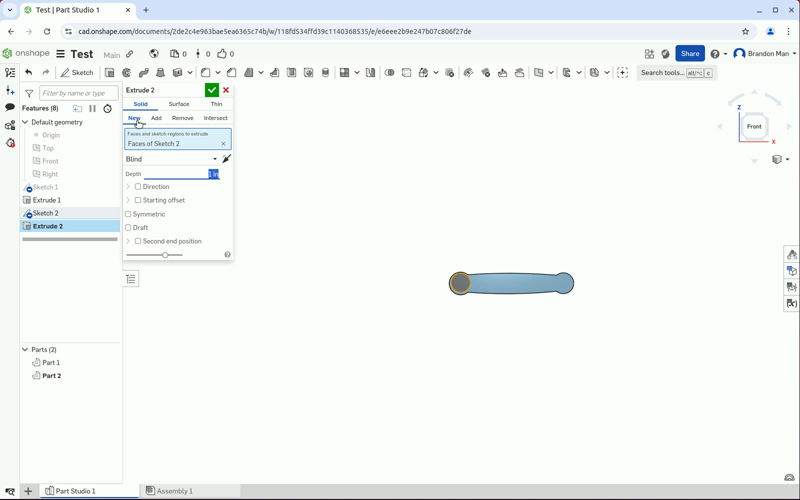
text(1.444)
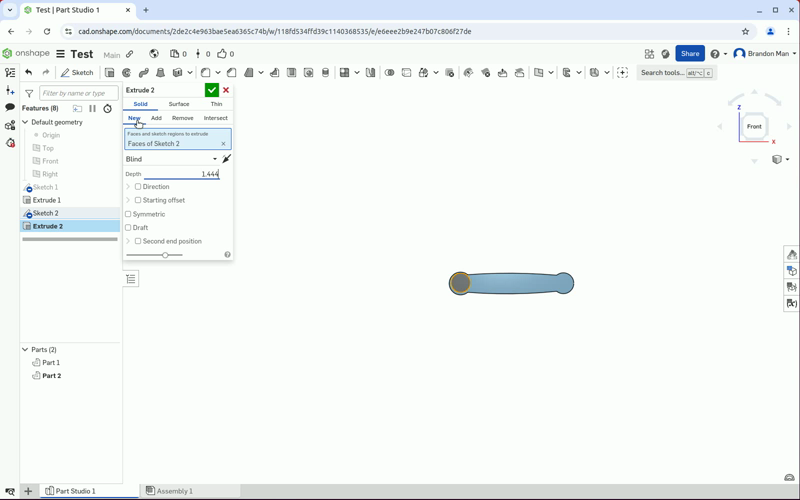
key(tab, 3)
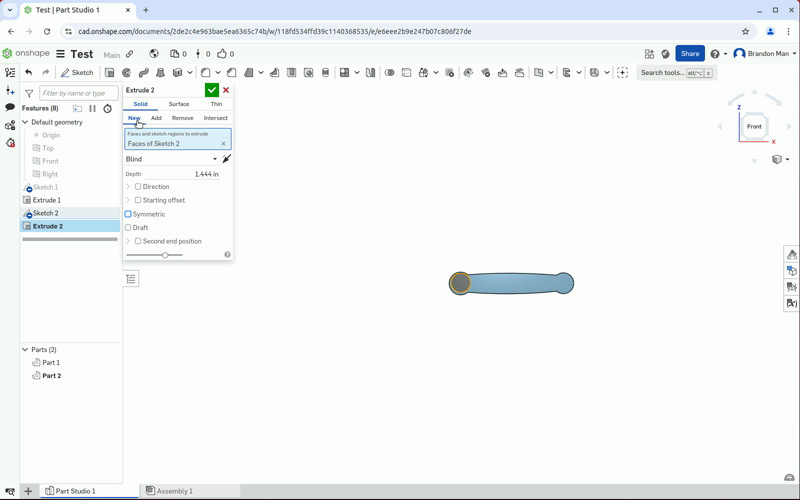
key(space)
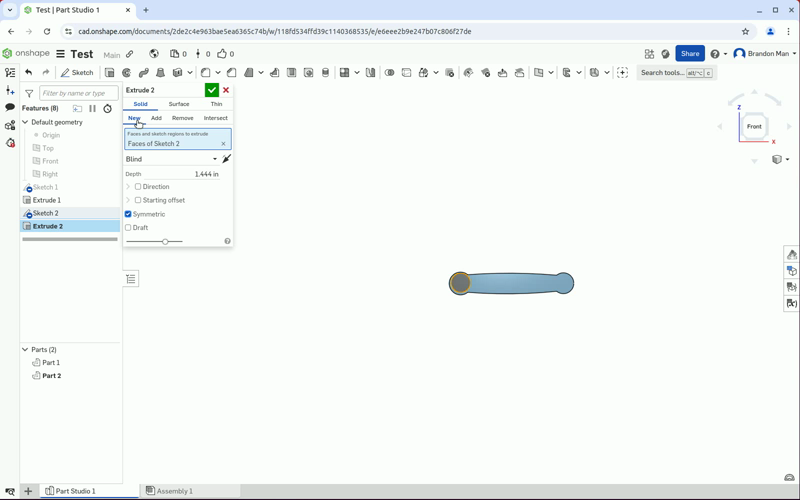
key(enter)
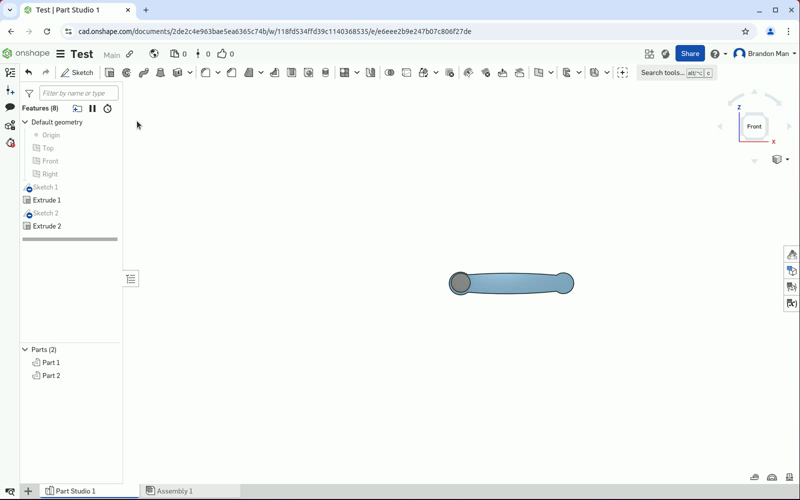
key(shift+h)
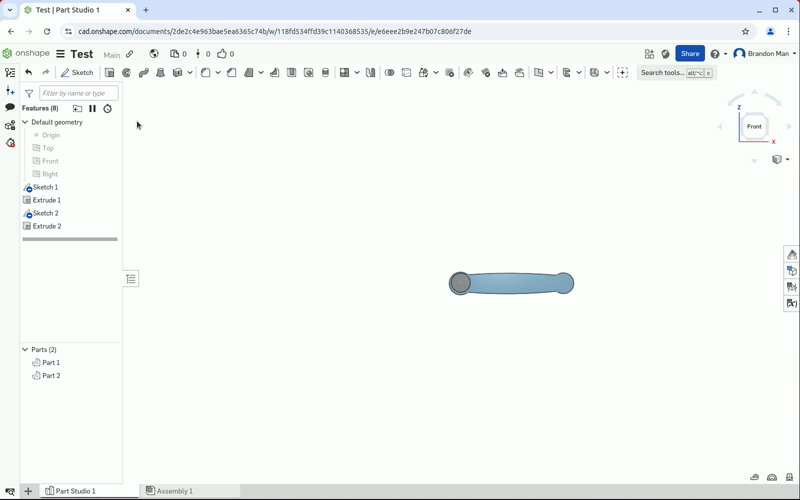
key(shift+h)
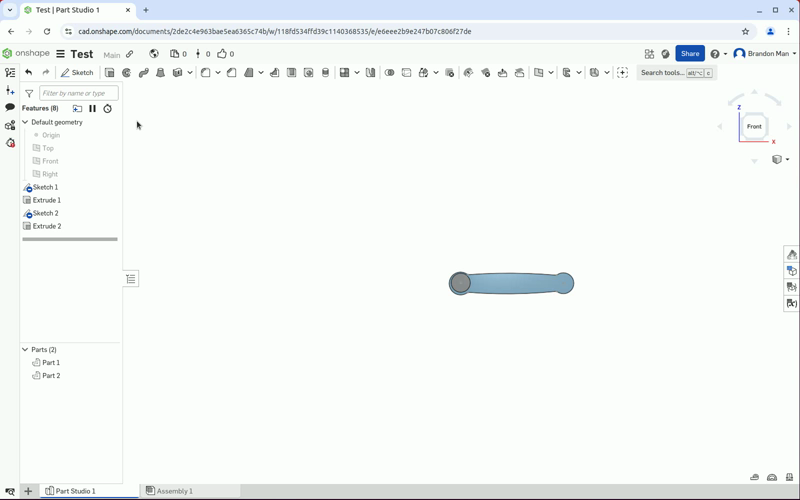
key(shift+7)
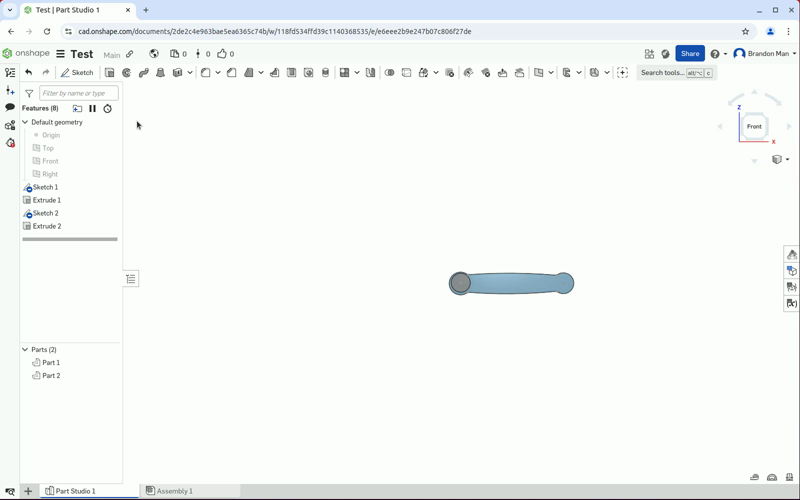
key(left, 2)
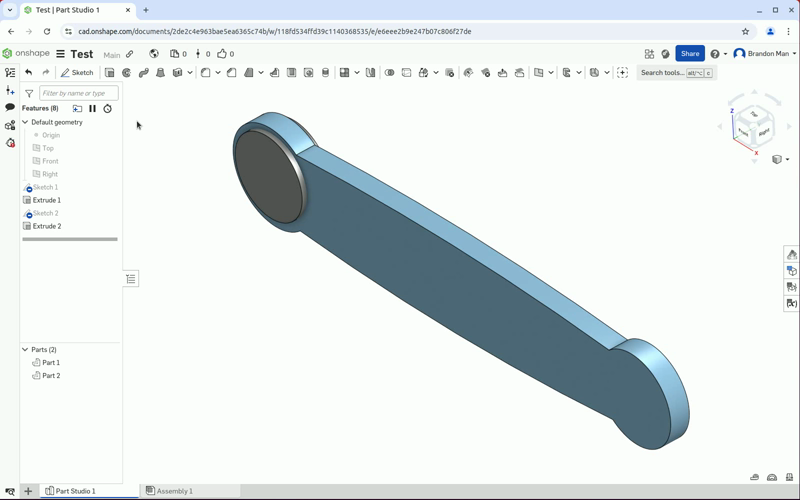
key(down, 2)
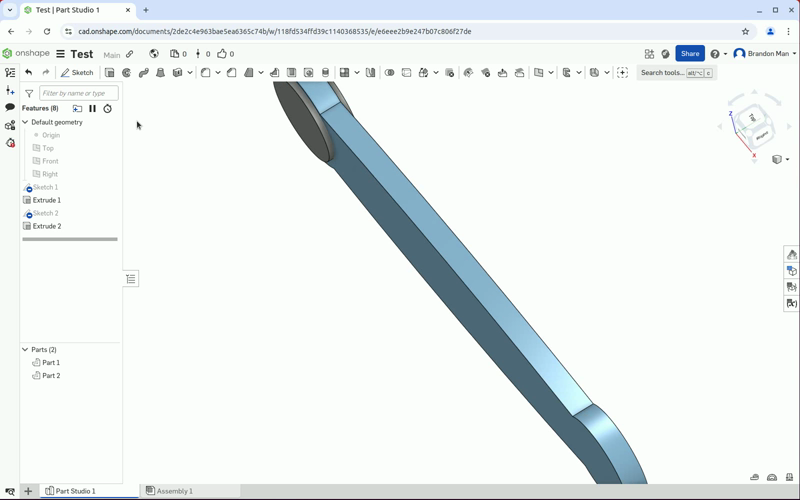
key(up, 2)
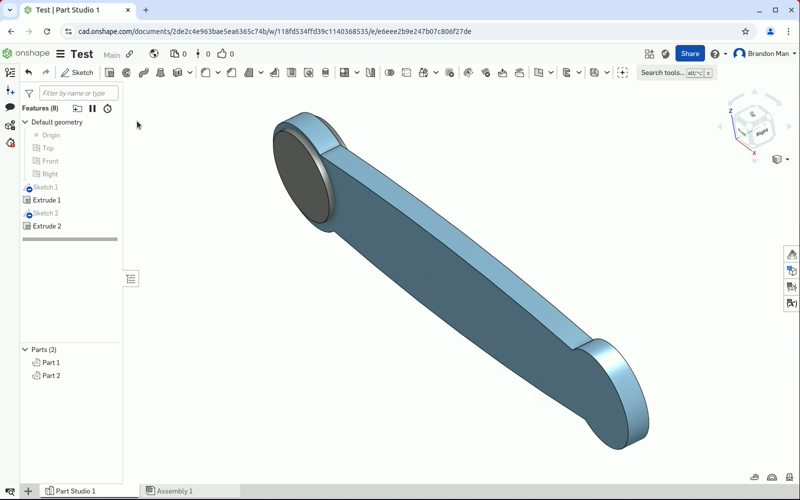
key(right, 2)
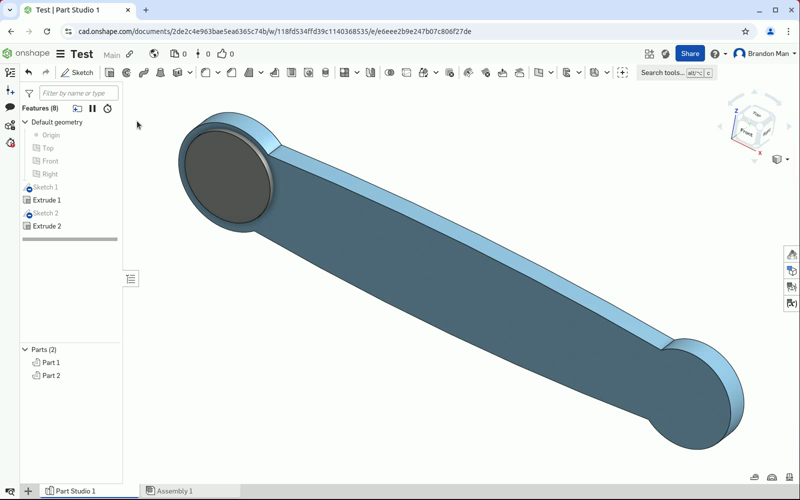
mouse_move(73, 189)
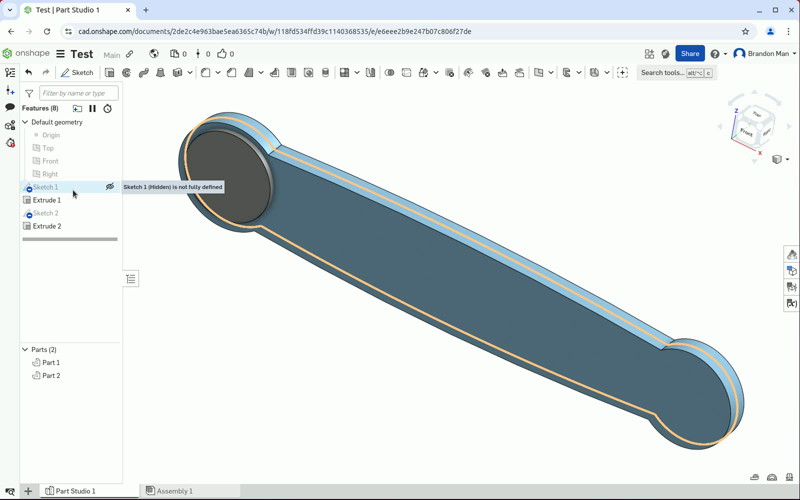
click(73, 189)